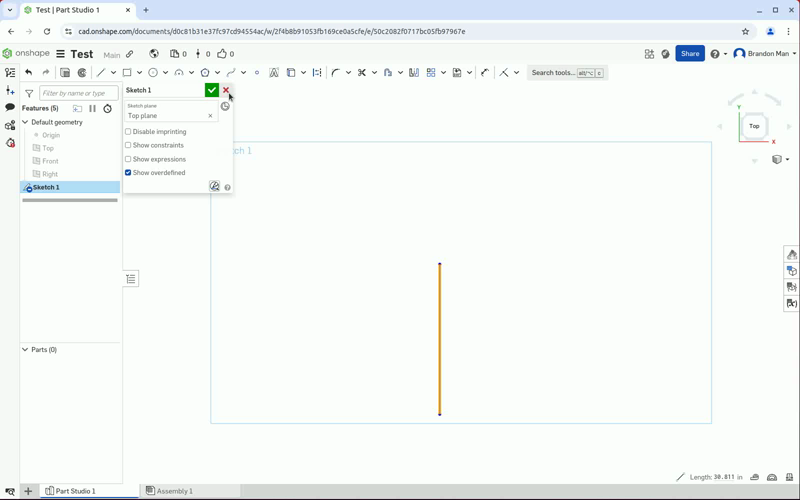
key(shift+h)
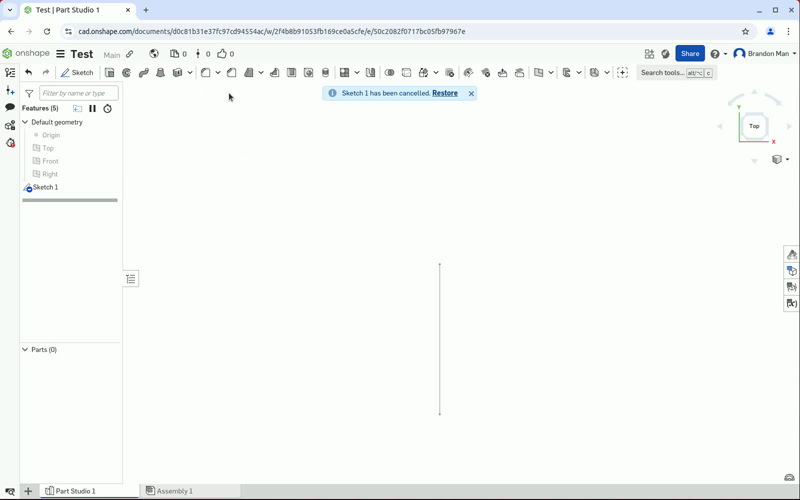
key(shift+s)
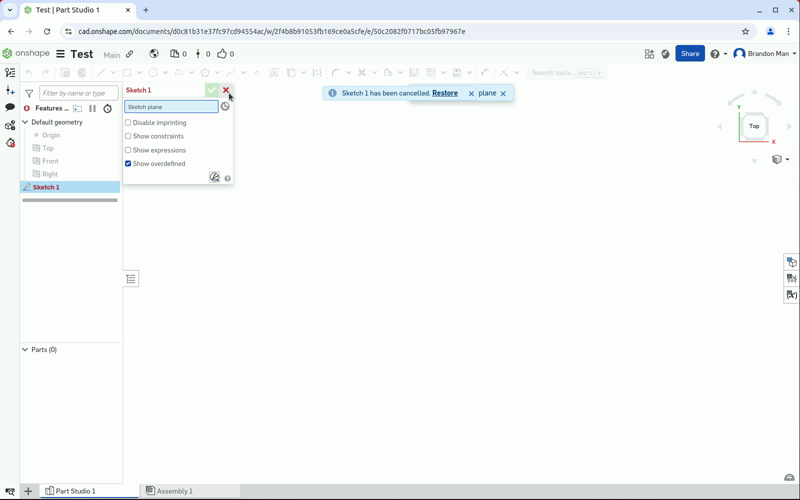
mouse_move(73, 150)
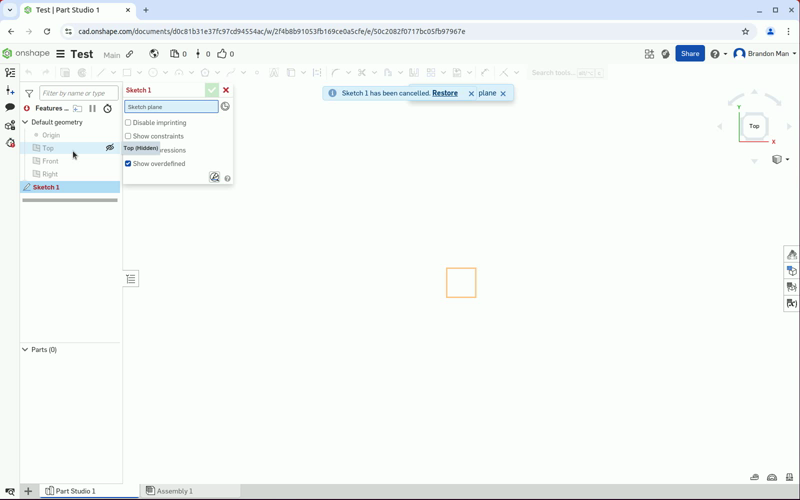
click(73, 150)
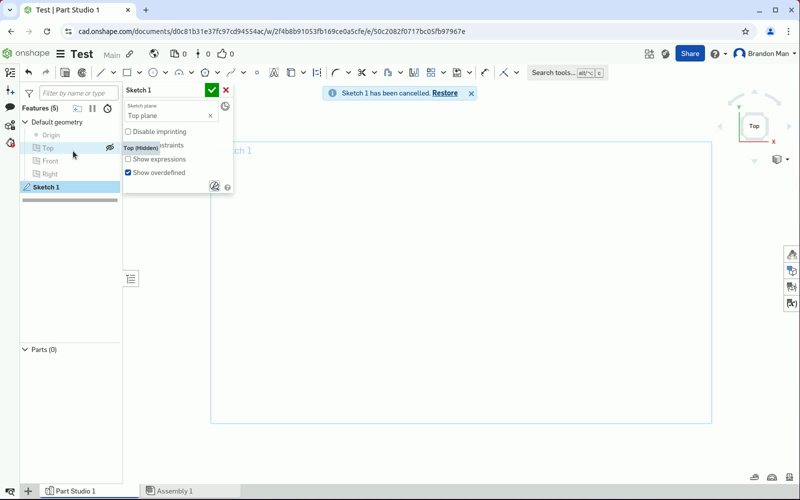
mouse_move(73, 352)
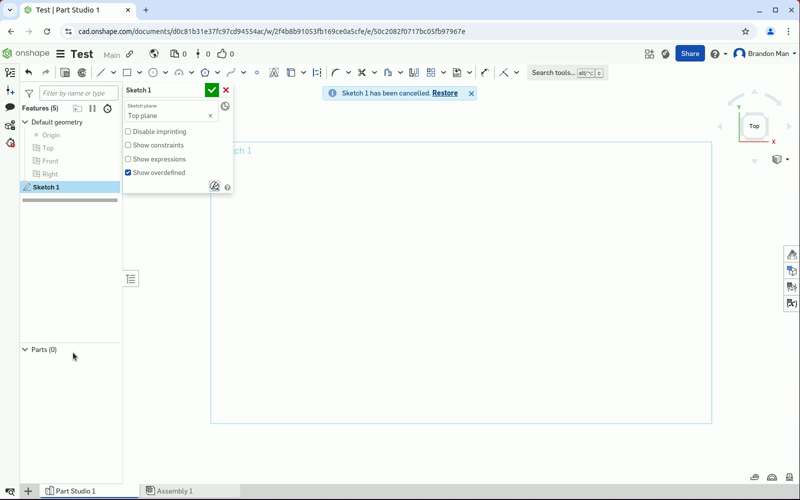
key(y)
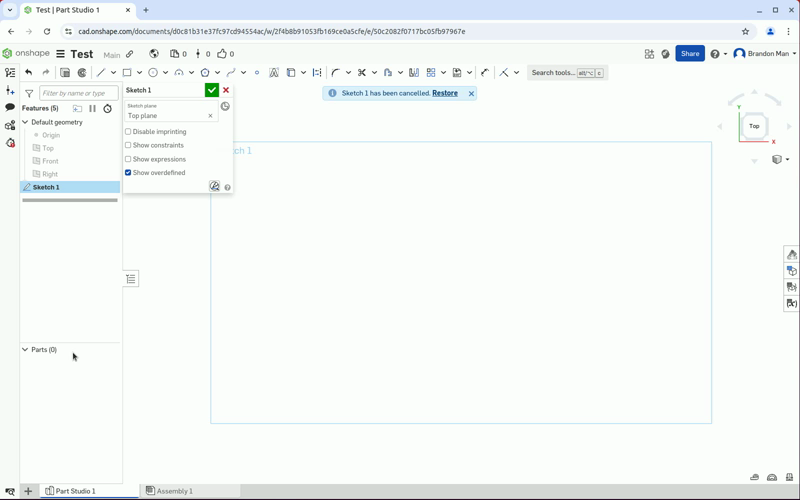
key(l)
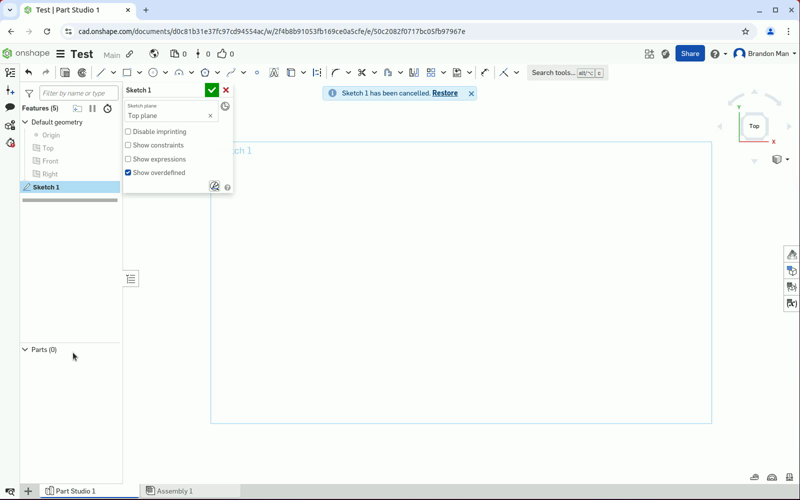
key_down(shift)
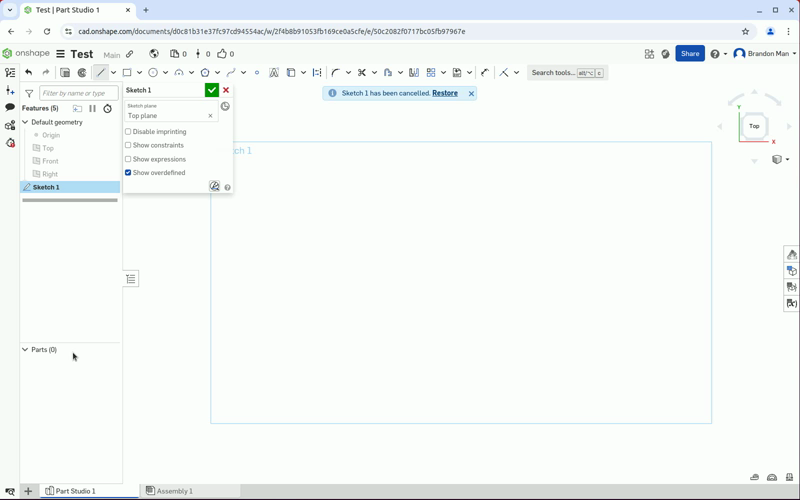
mouse_move(460, 282)
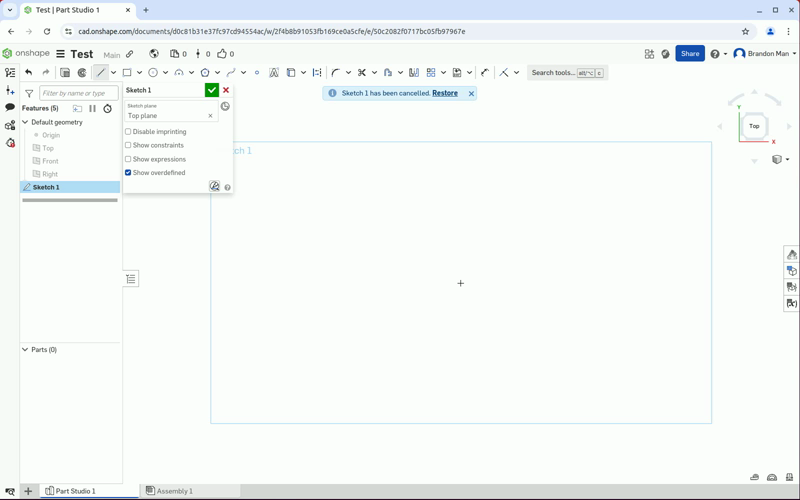
click(460, 282)
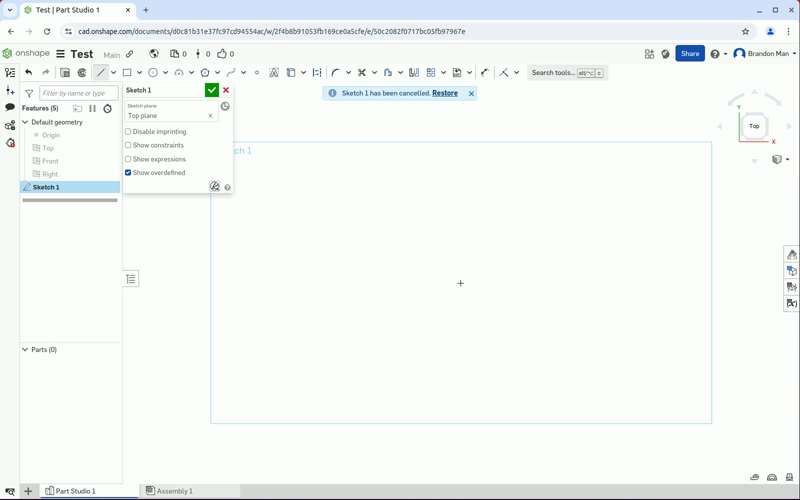
key_up(shift)
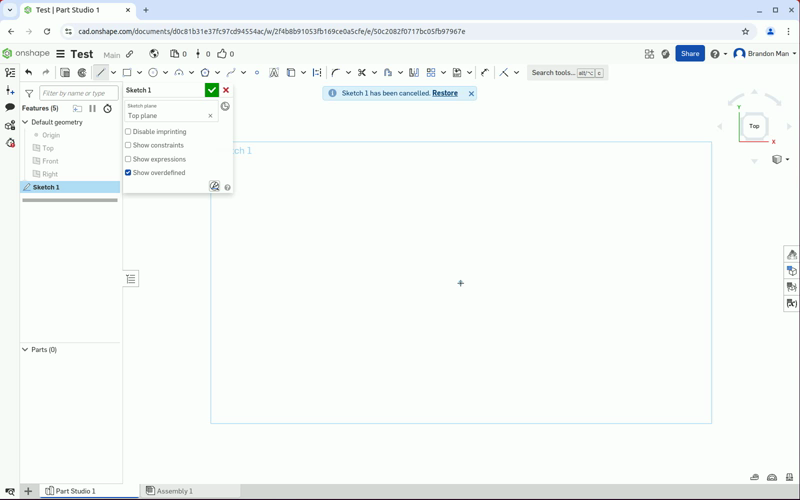
key_down(shift)
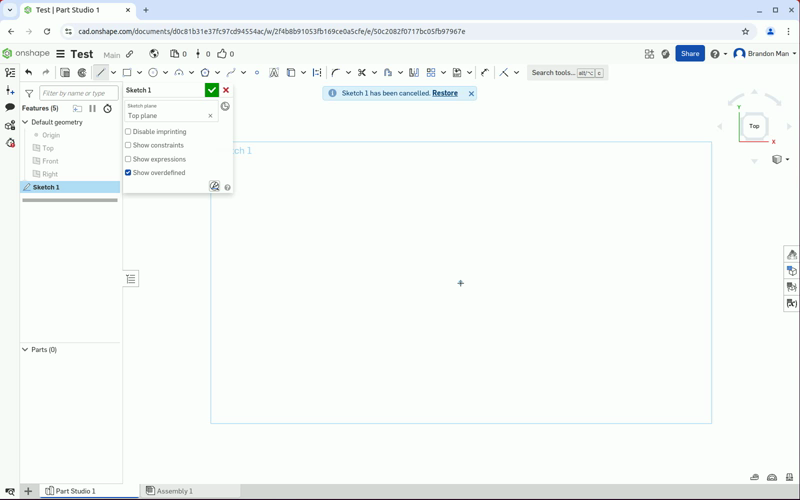
mouse_move(573, 282)
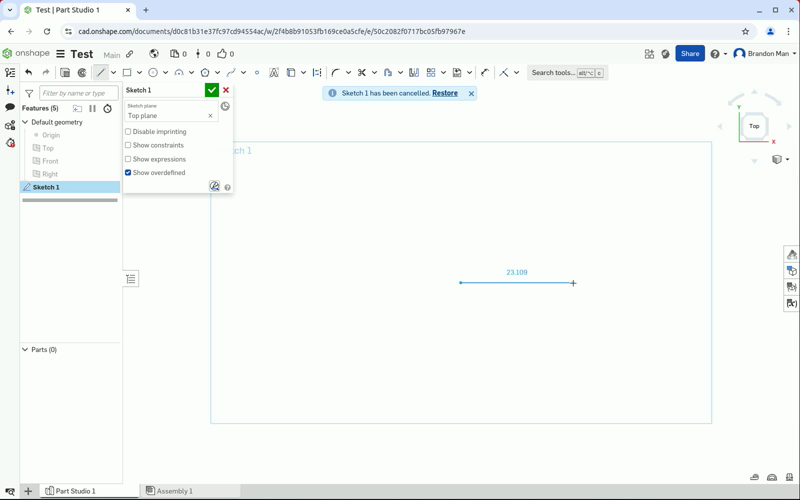
click(573, 282)
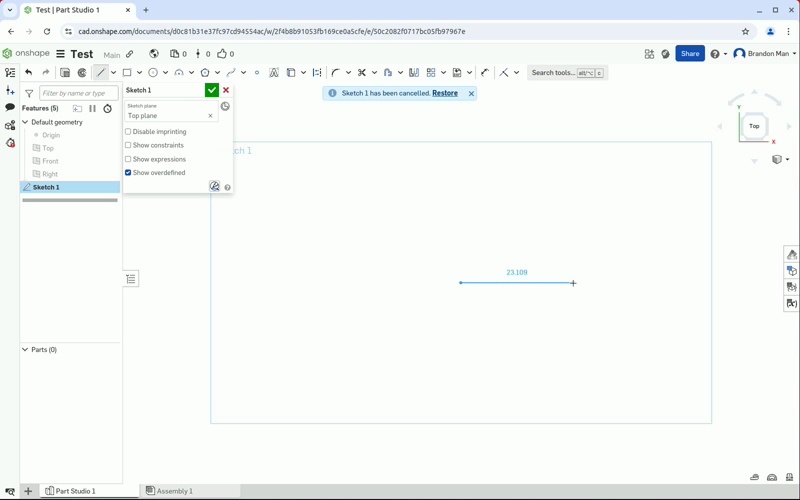
key_up(shift)
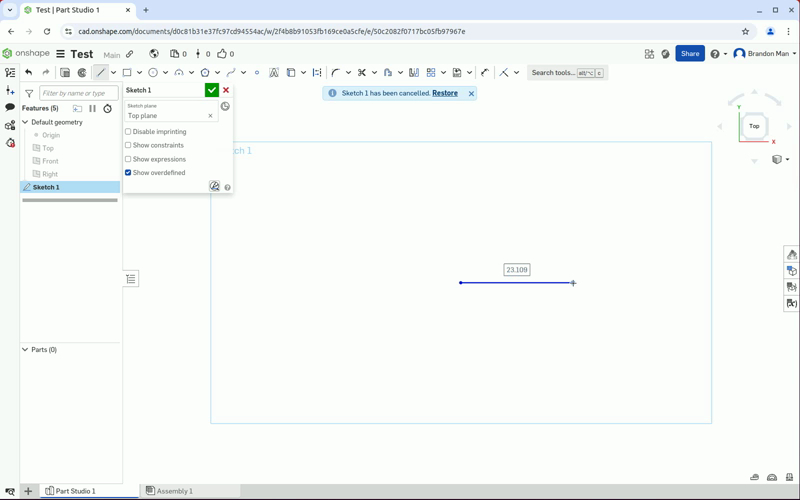
key_down(shift)
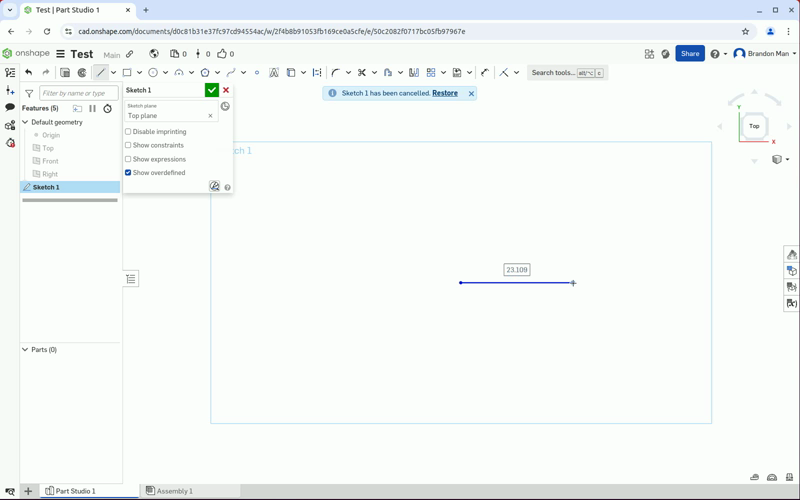
mouse_move(573, 180)
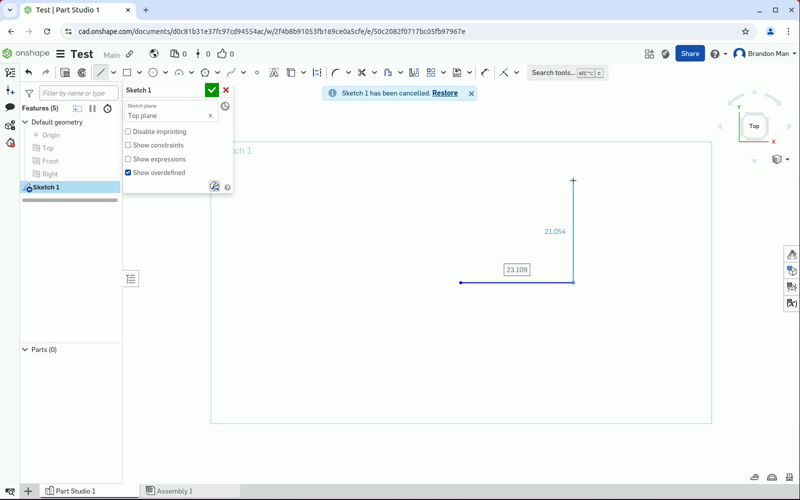
click(573, 180)
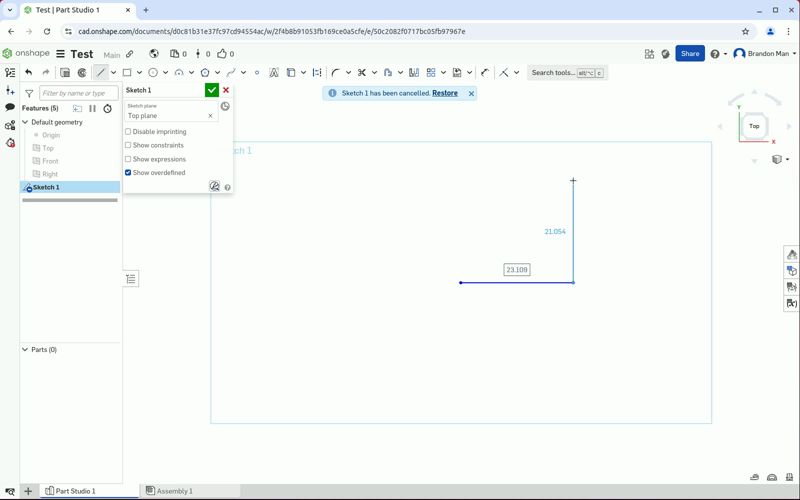
key_up(shift)
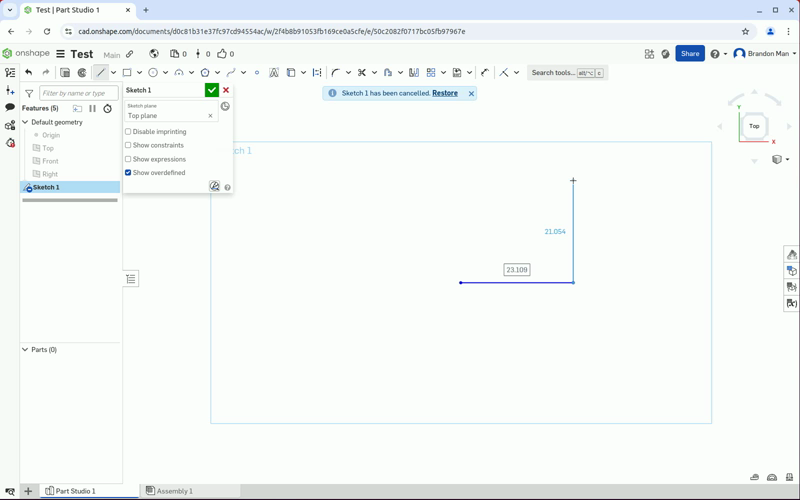
key_down(shift)
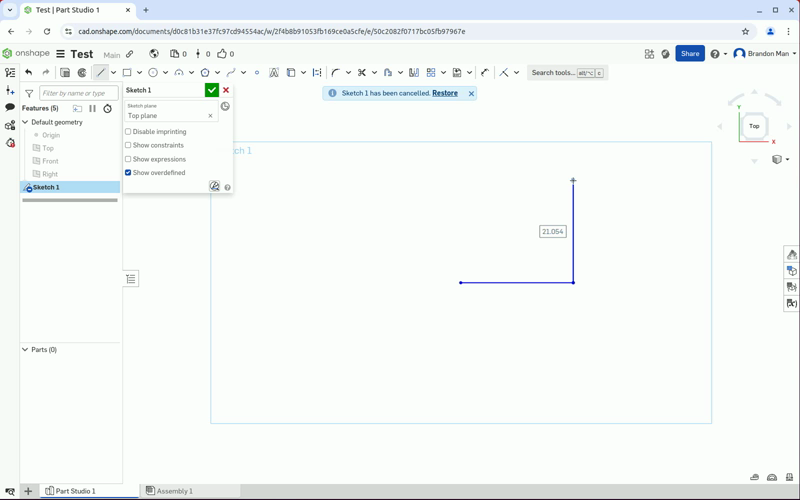
mouse_move(460, 180)
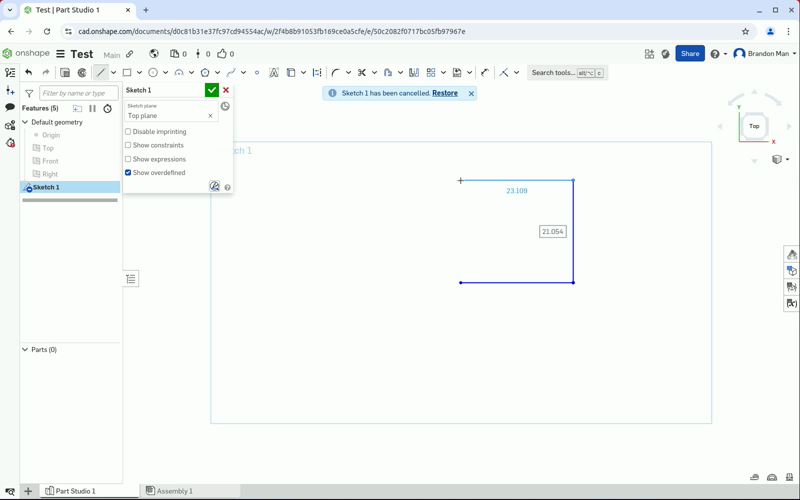
click(460, 180)
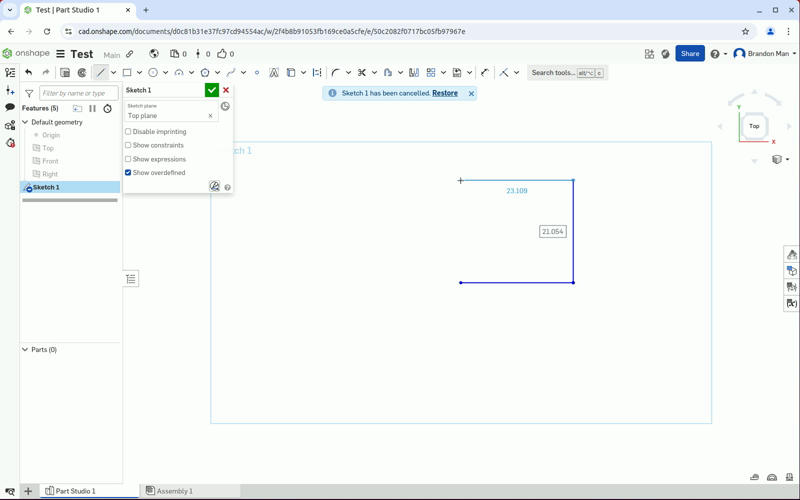
key_up(shift)
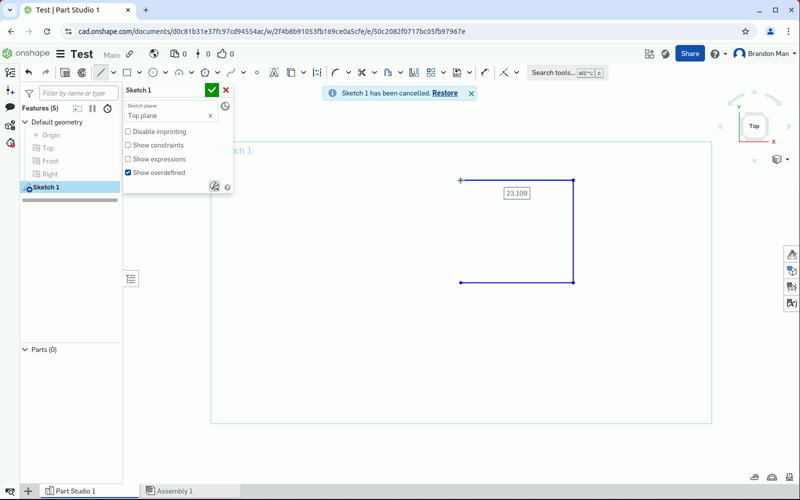
key_down(shift)
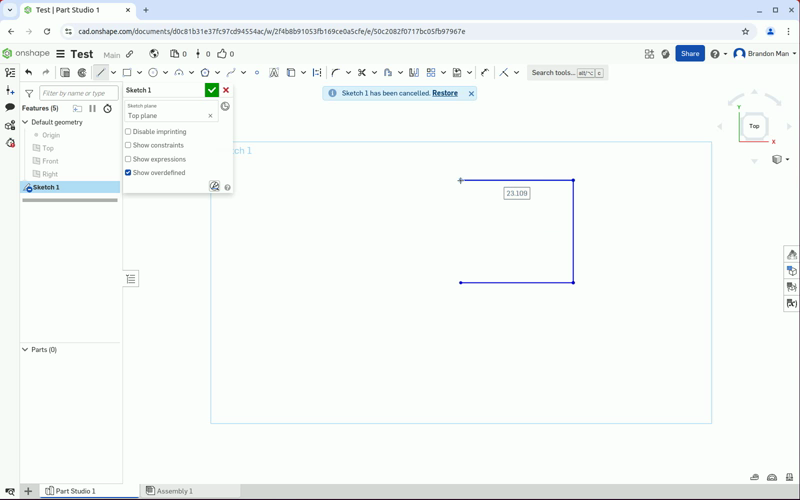
mouse_move(460, 282)
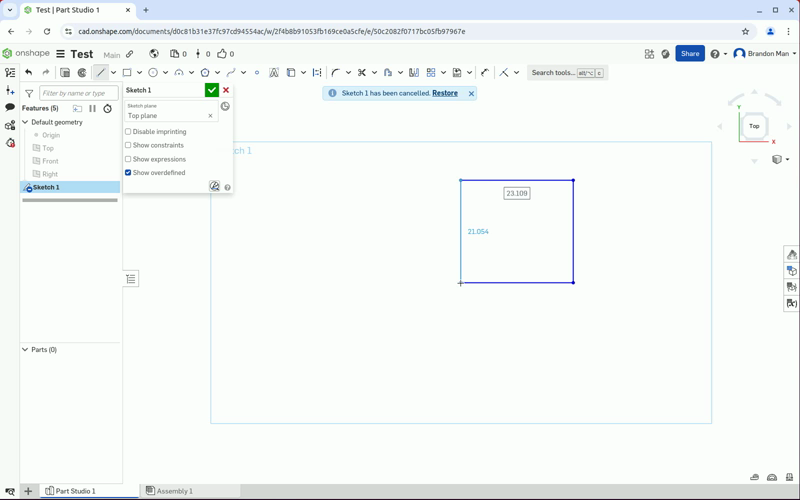
key_up(shift)
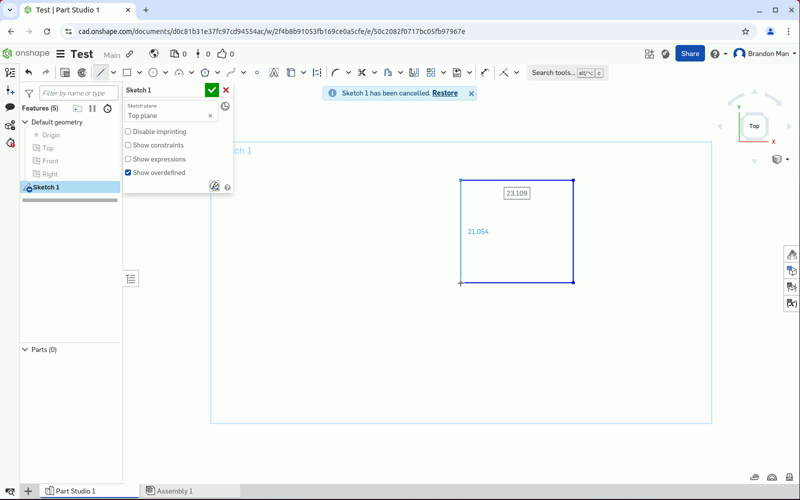
click(460, 282)
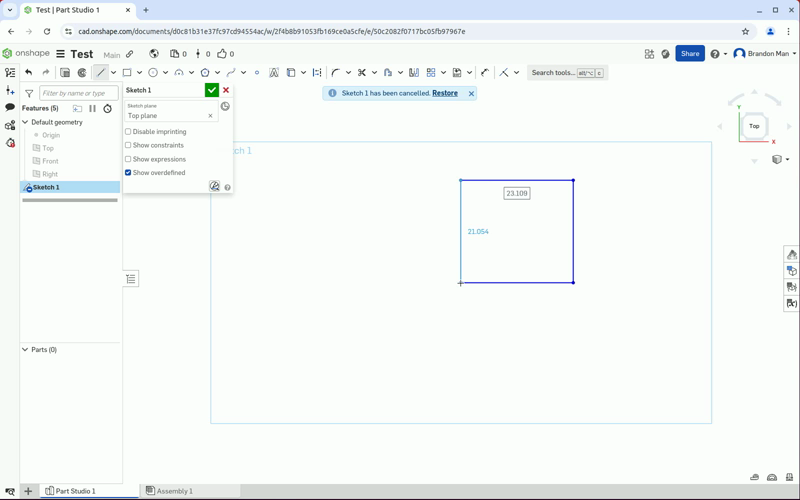
key(esc)
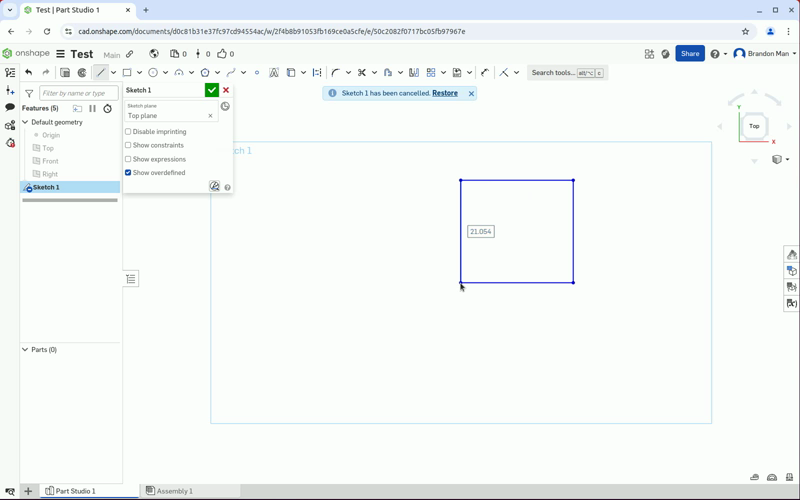
mouse_move(475, 244)
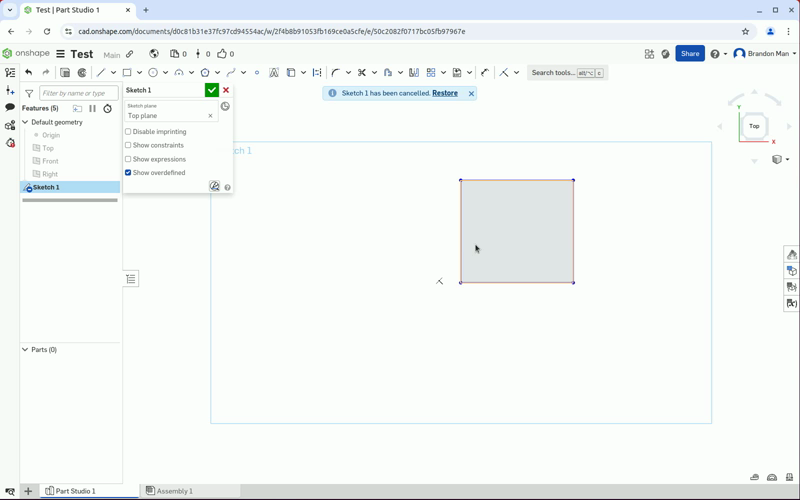
click(475, 244)
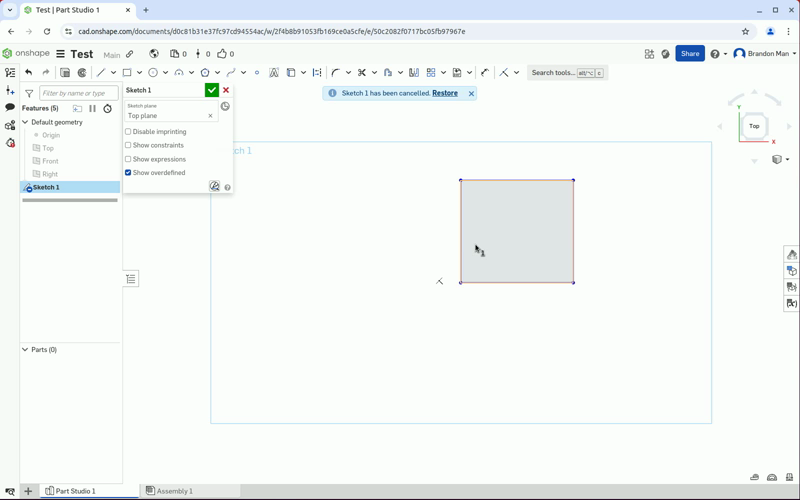
mouse_move(73, 352)
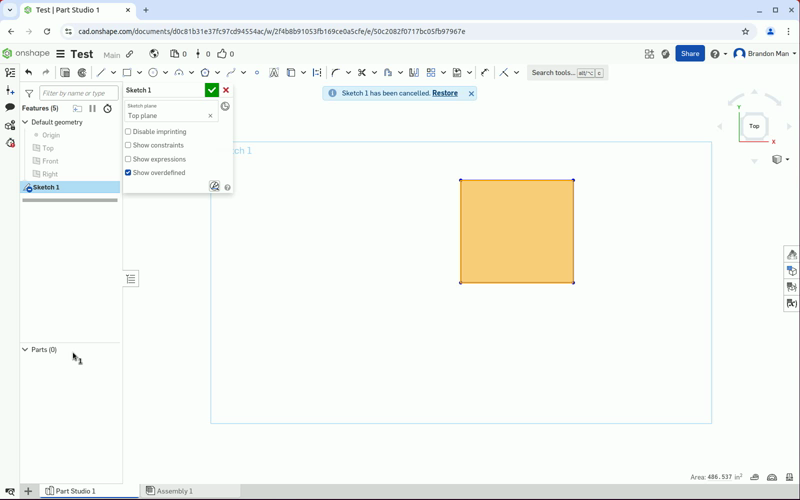
key(shift+y)
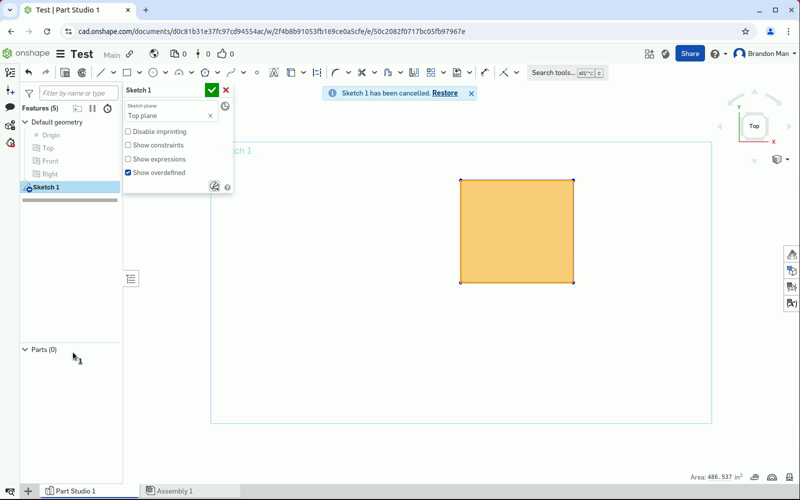
key(shift+e)
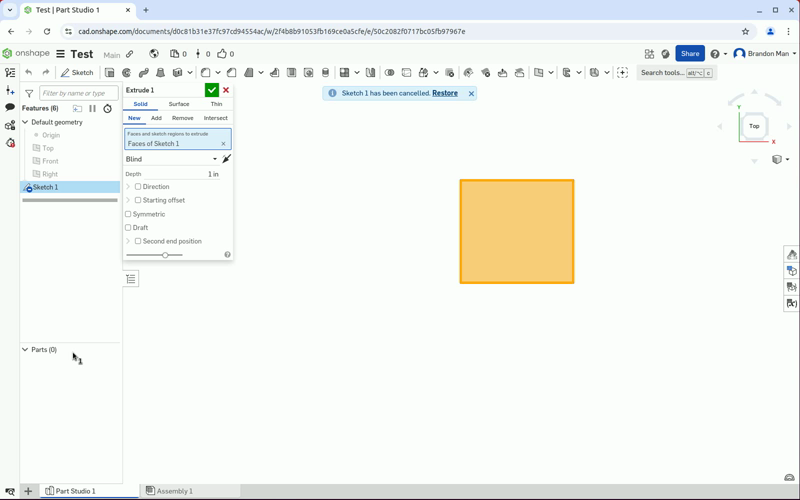
mouse_move(143, 106)
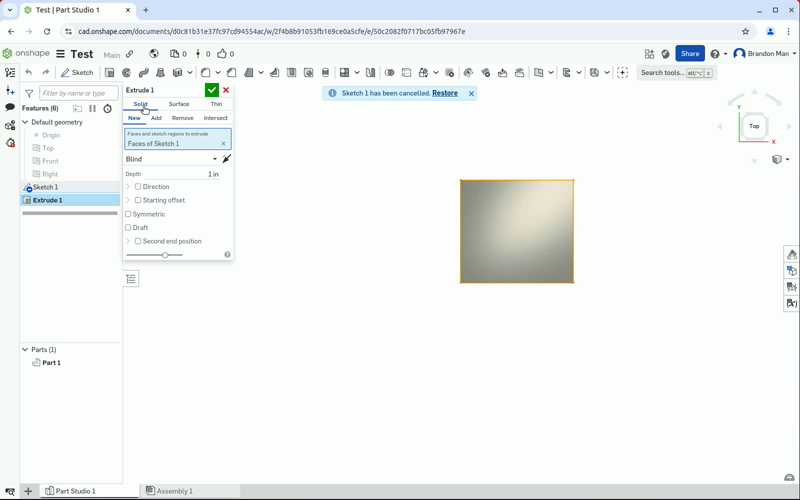
click(143, 106)
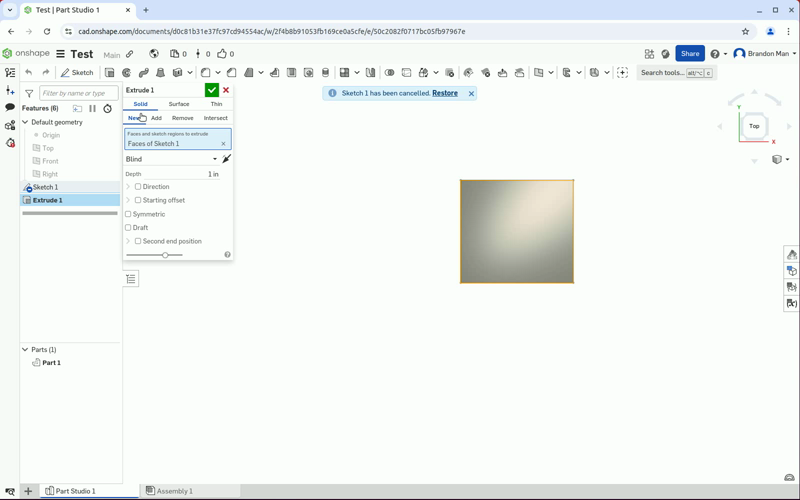
mouse_move(137, 120)
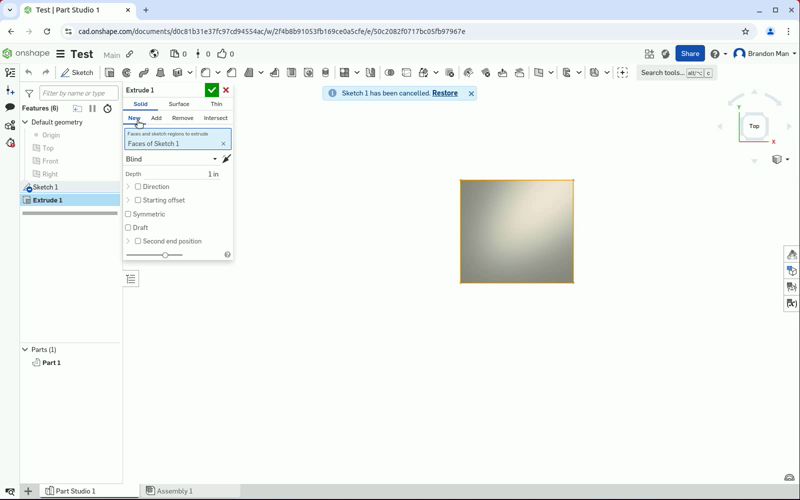
click(137, 120)
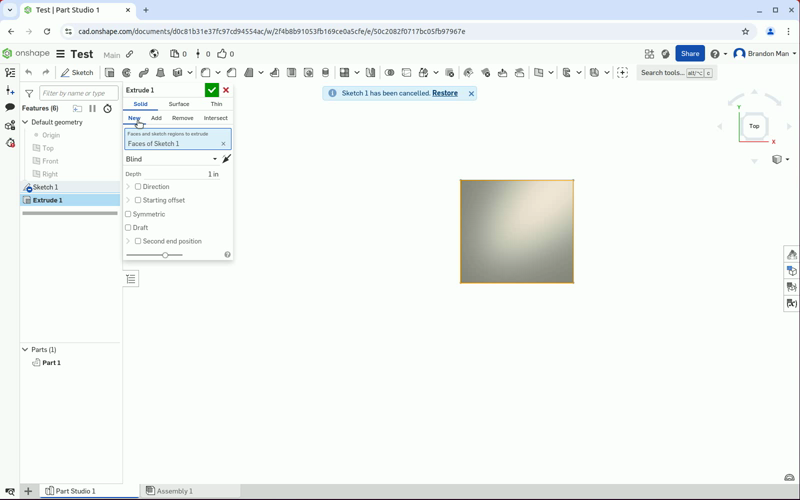
key(tab, 4)
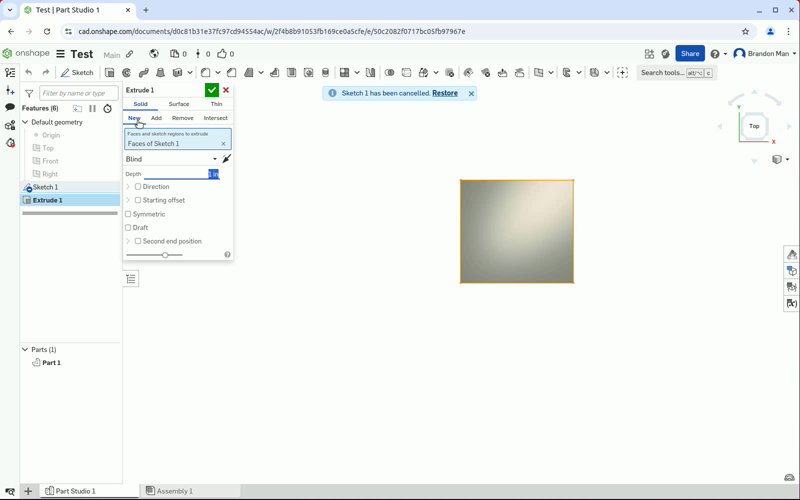
text(4.092)
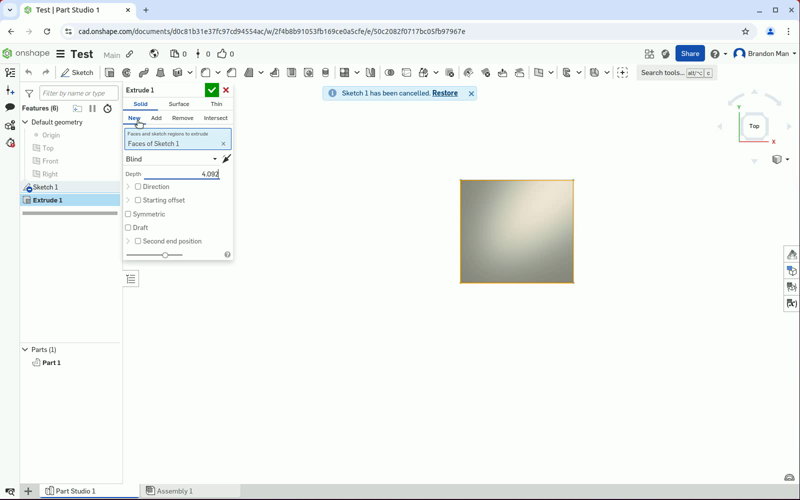
key(enter)
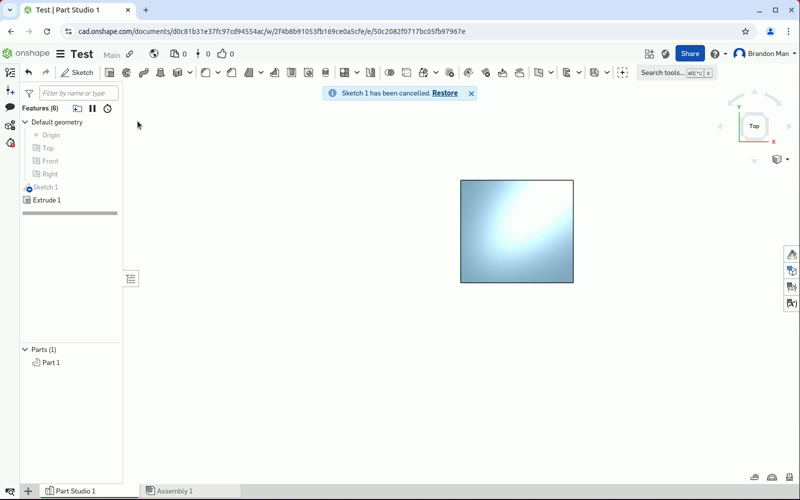
key(shift+h)
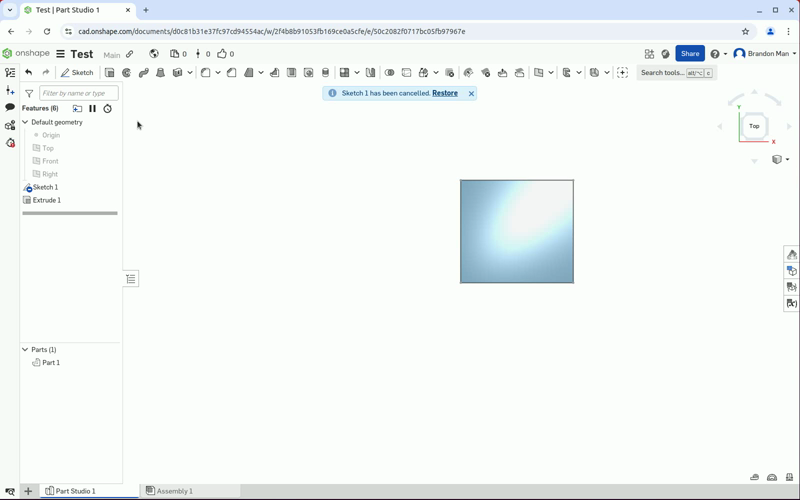
key(shift+h)
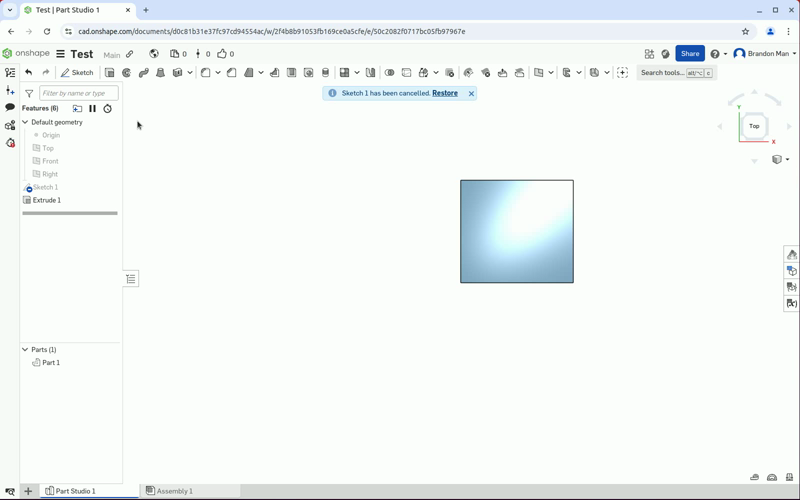
mouse_move(73, 189)
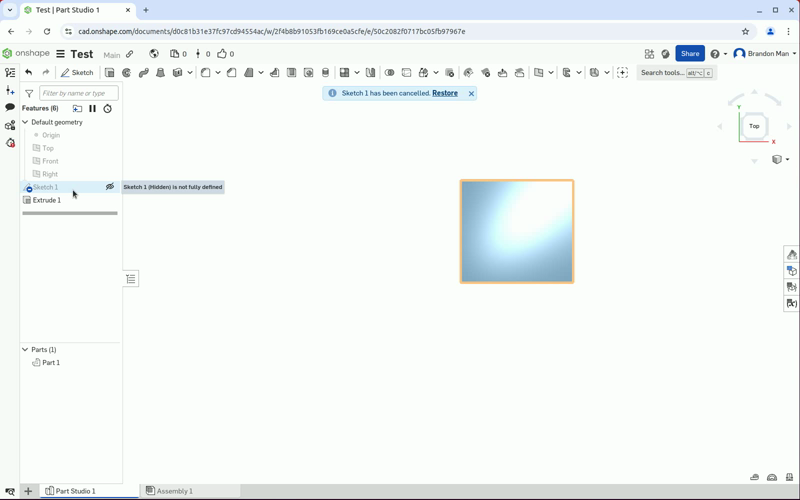
click(73, 189)
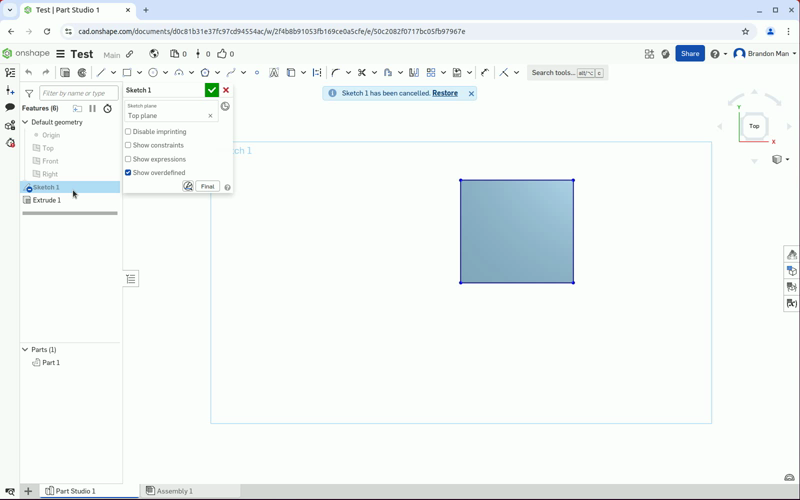
mouse_move(229, 92)
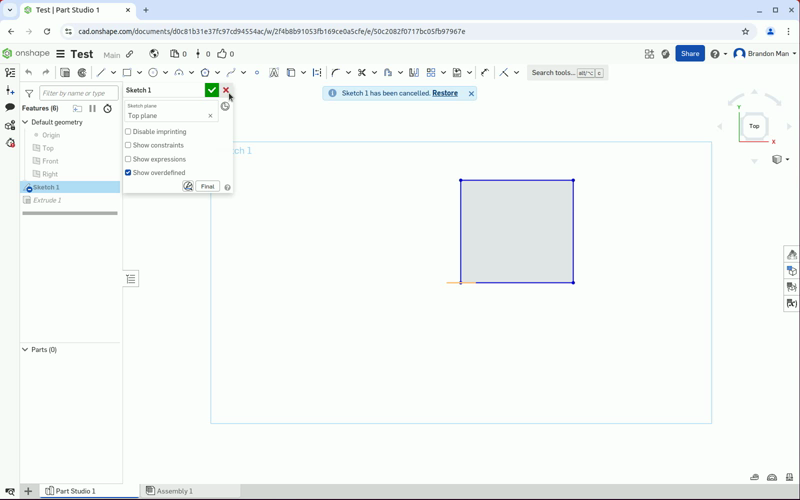
click(229, 92)
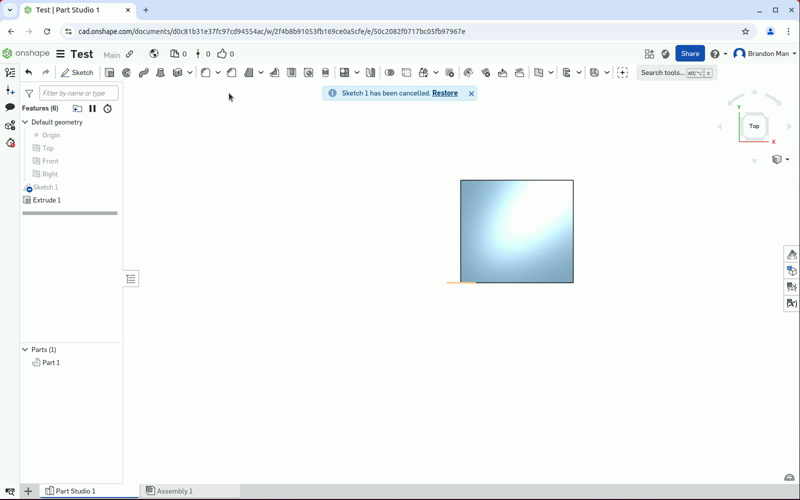
mouse_move(541, 75)
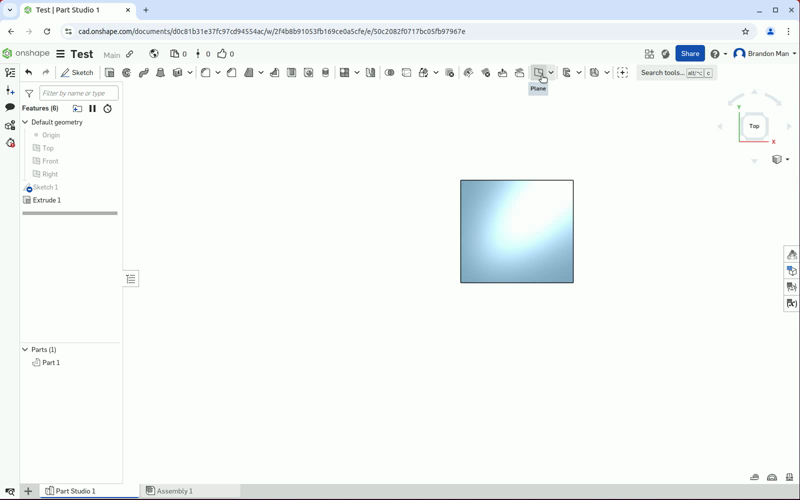
click(541, 75)
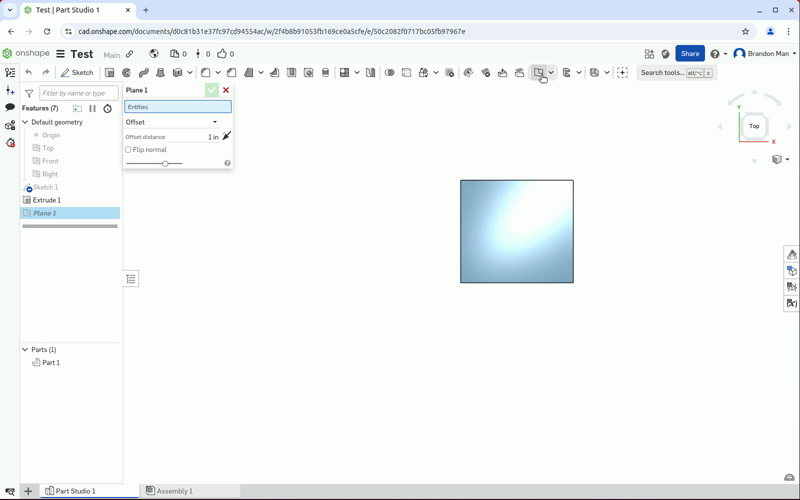
mouse_move(73, 150)
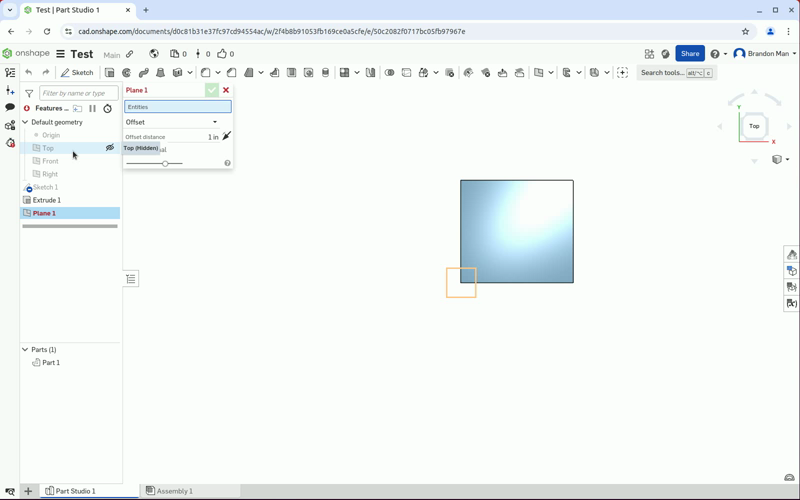
click(73, 150)
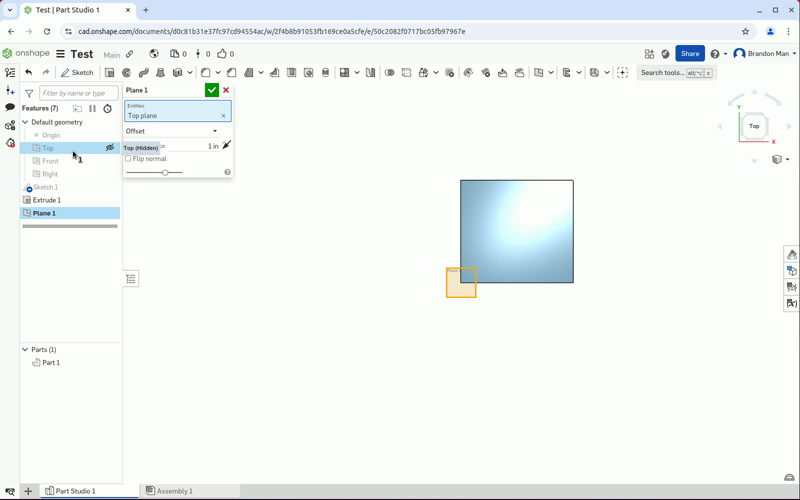
key(tab, 2)
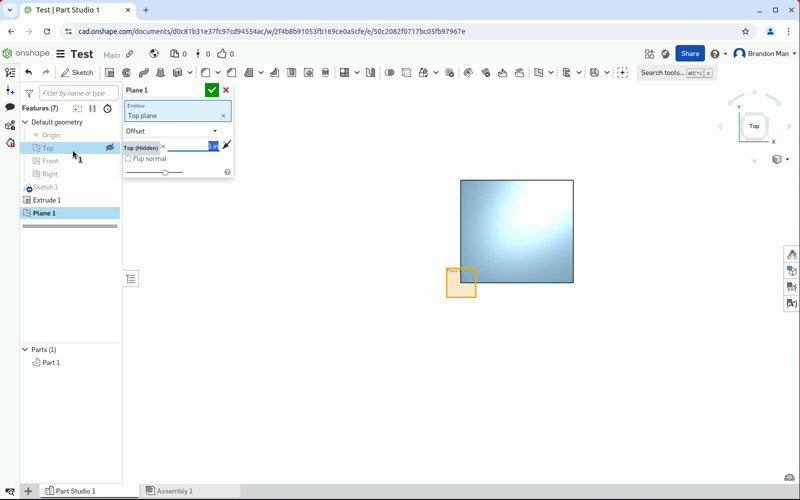
text(4.098)
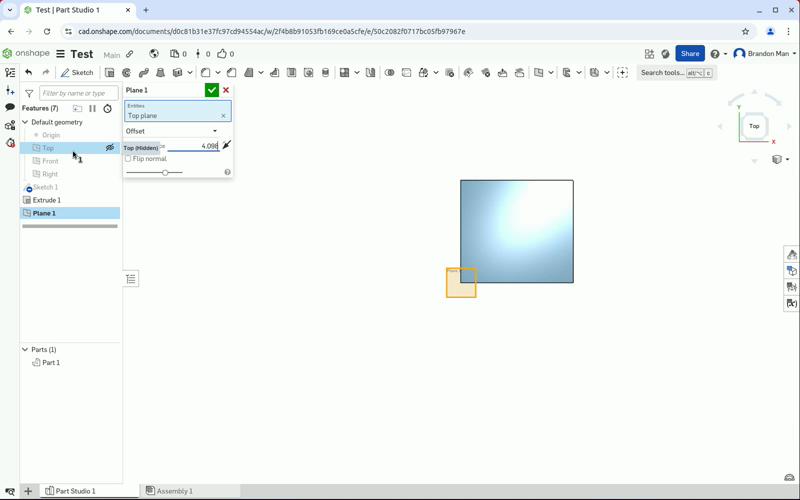
key(enter, 2)
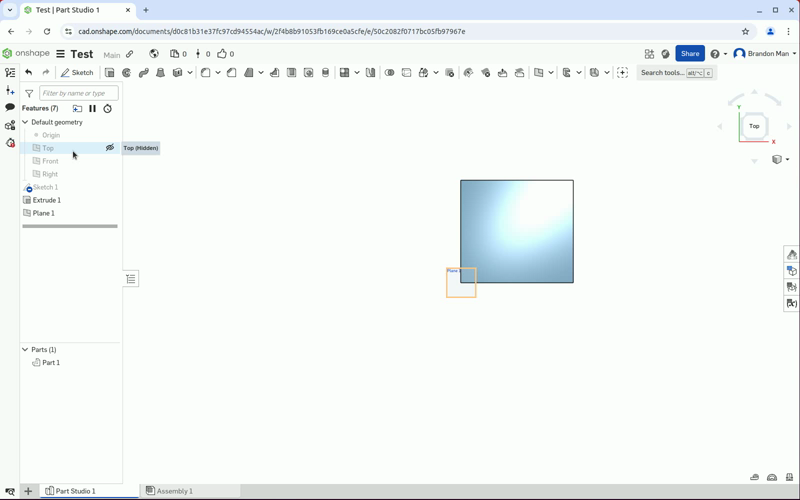
key(shift+s)
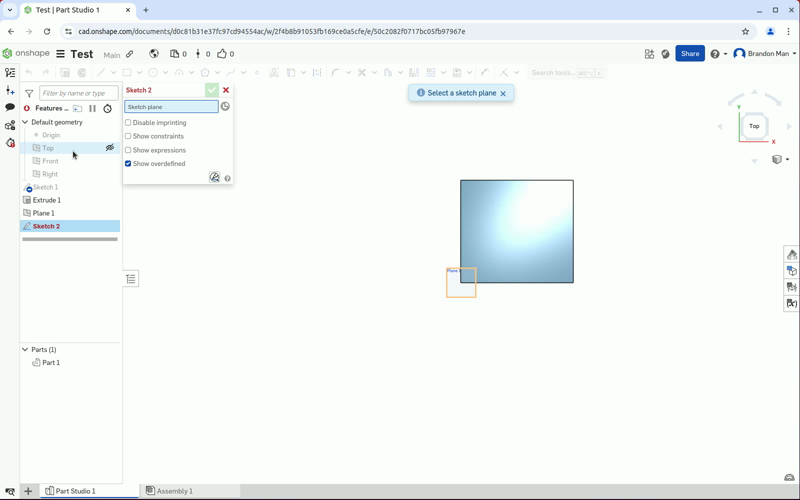
mouse_move(73, 215)
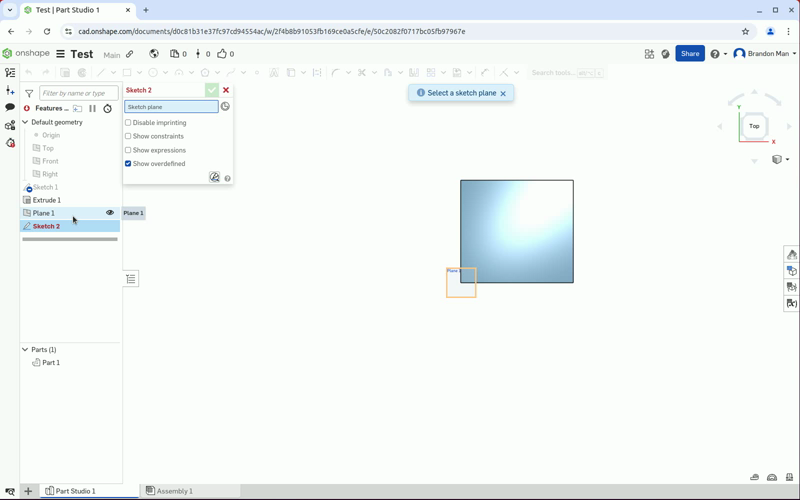
click(73, 215)
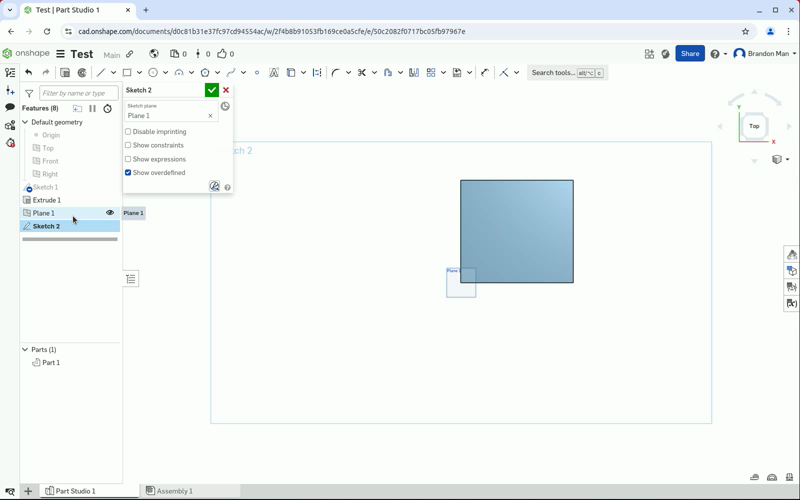
mouse_move(73, 352)
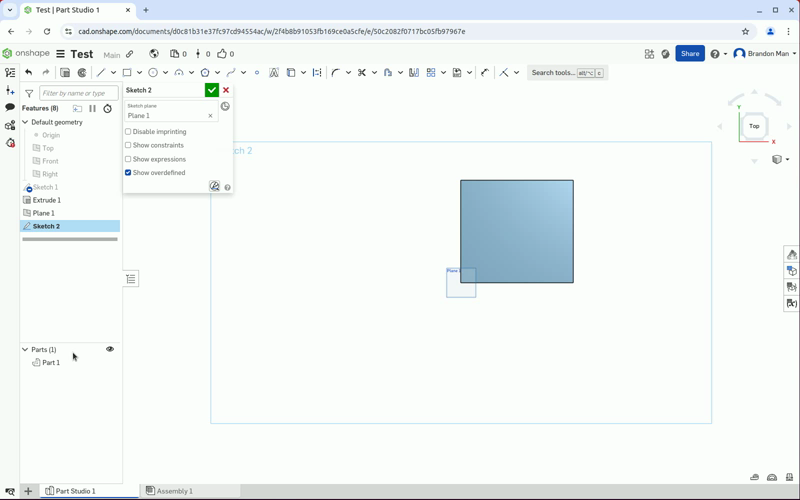
key(y)
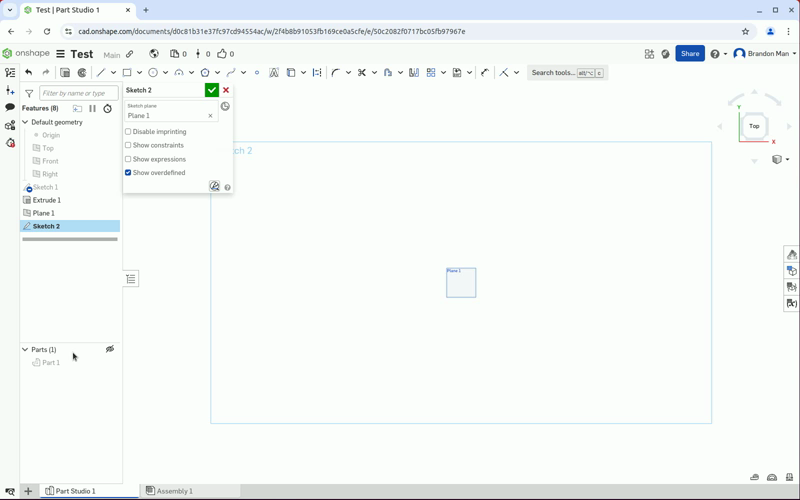
key(c)
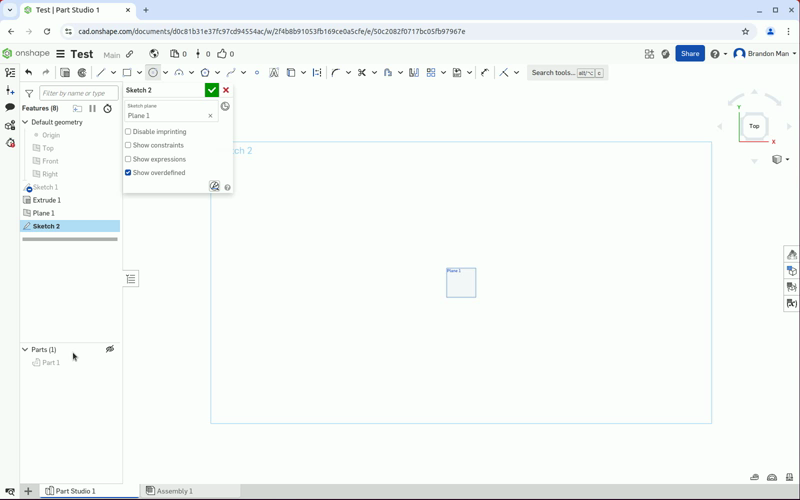
key_down(shift)
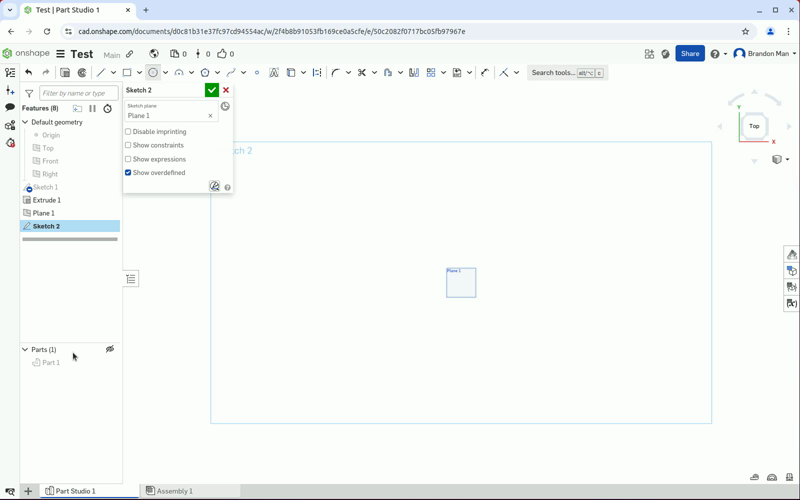
mouse_move(533, 212)
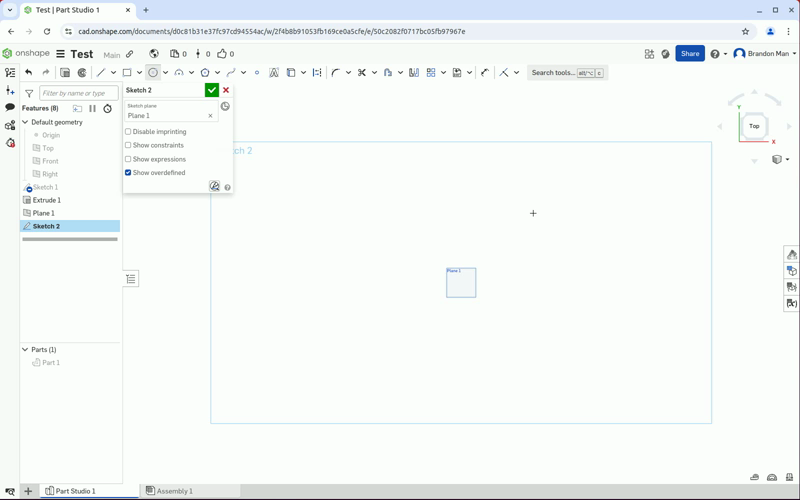
click(533, 212)
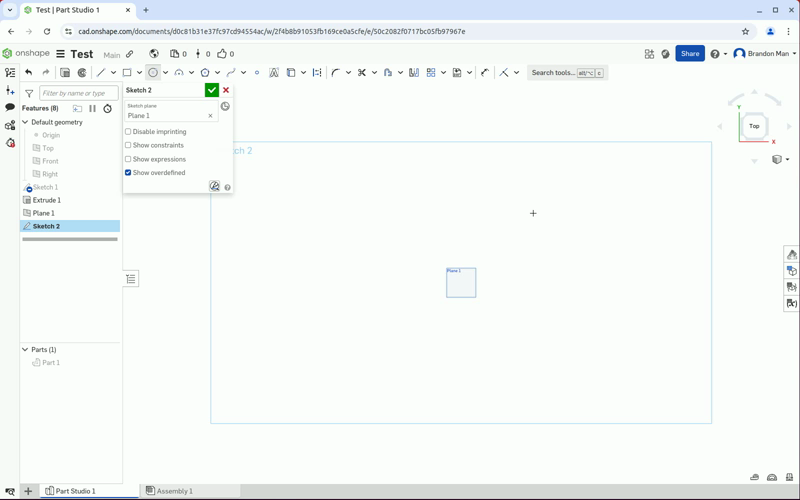
key_up(shift)
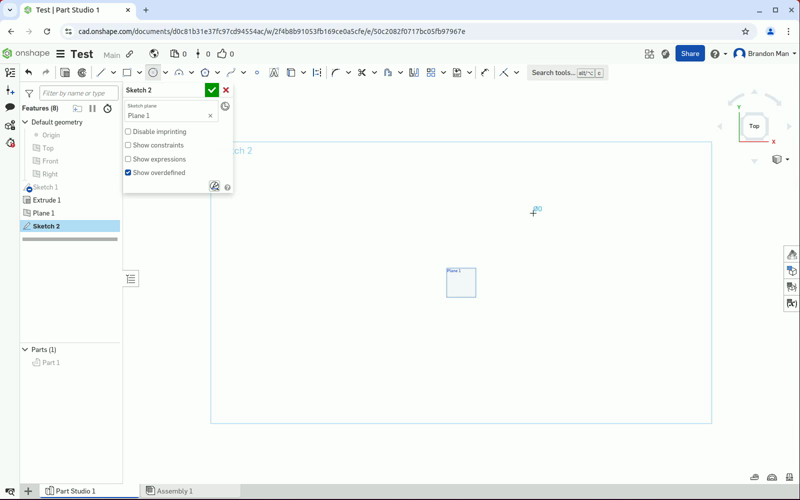
mouse_move(558, 212)
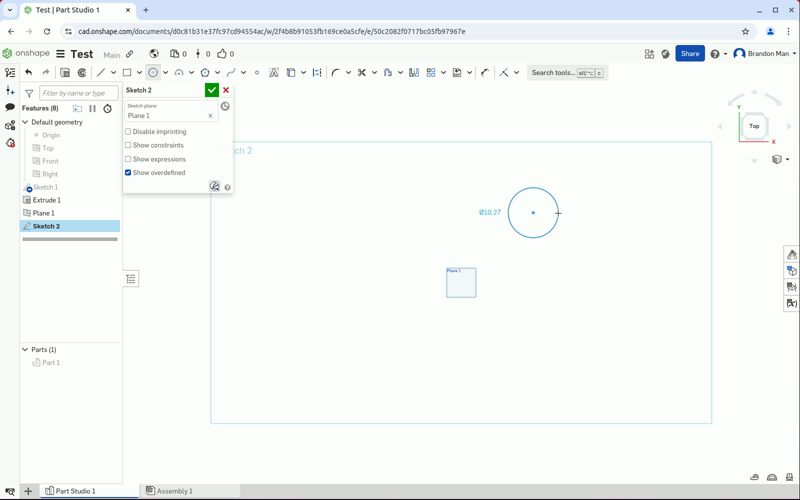
click(558, 212)
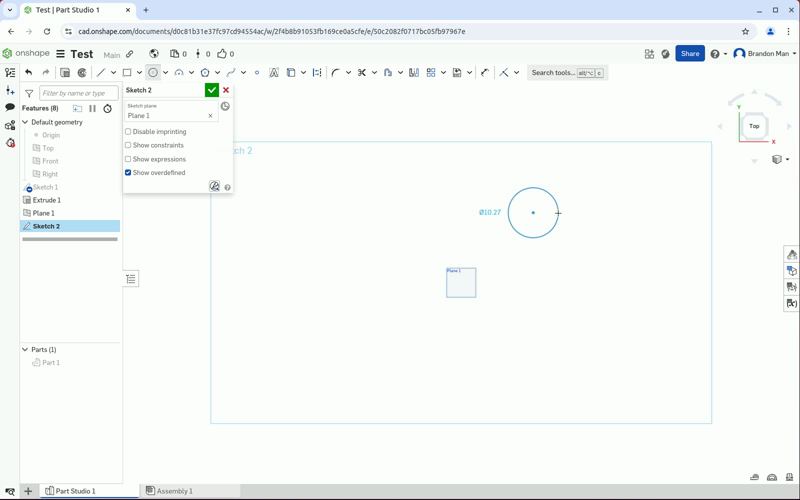
key(esc)
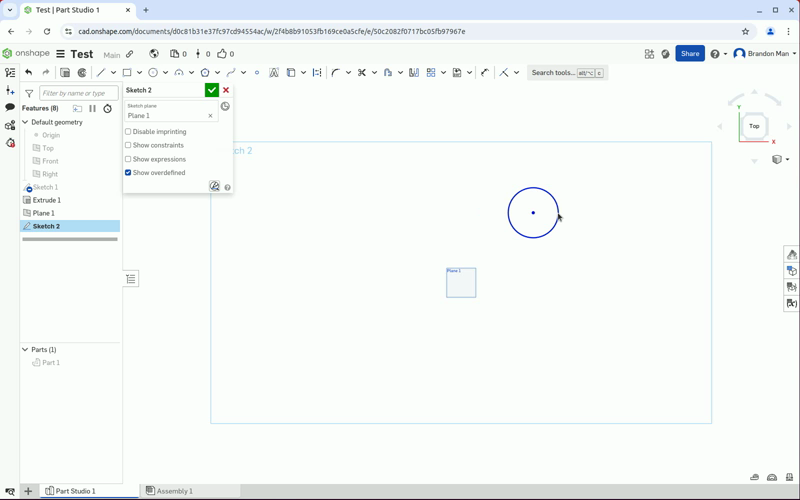
mouse_move(517, 196)
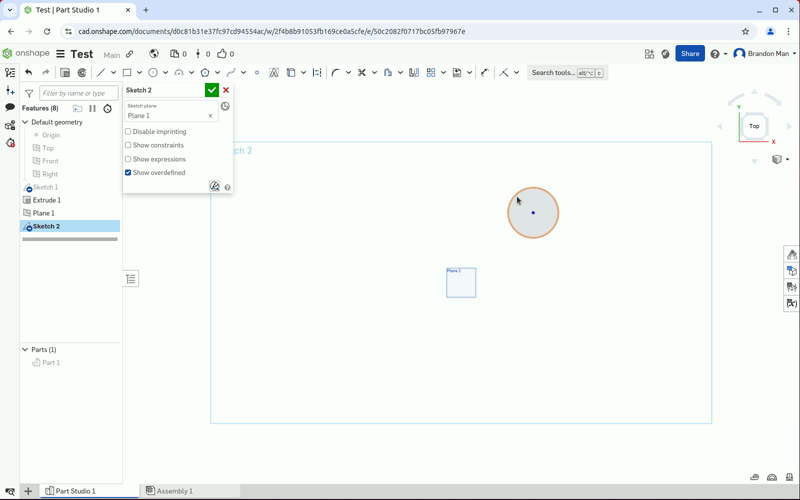
click(517, 196)
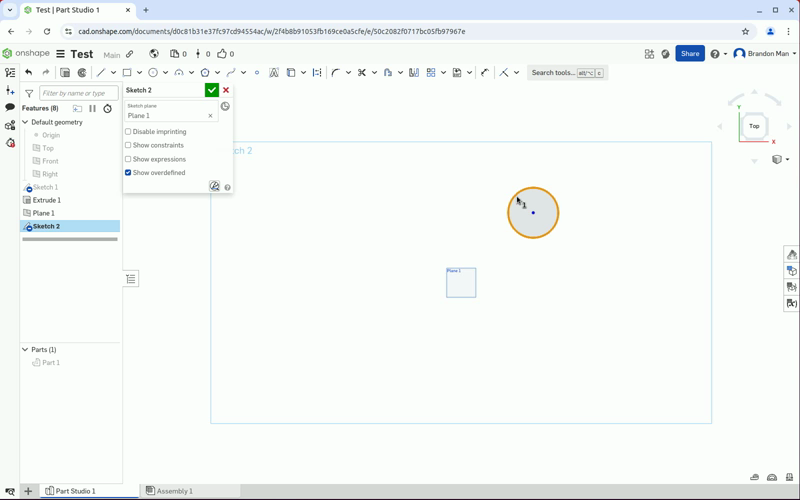
mouse_move(73, 352)
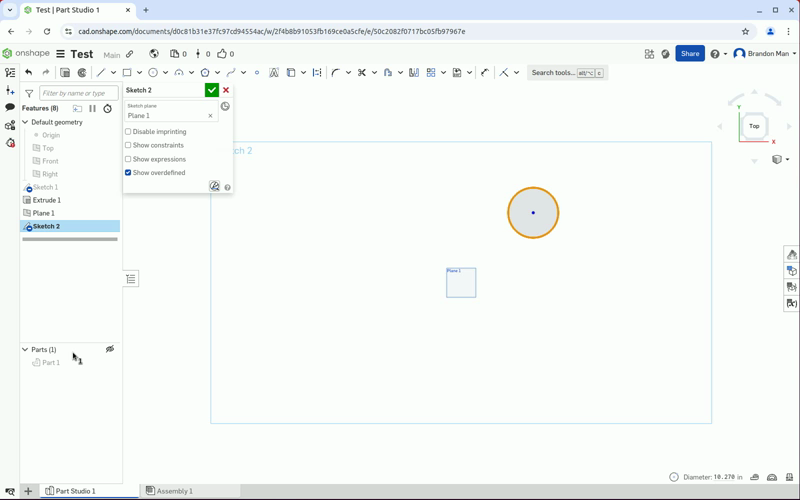
key(shift+y)
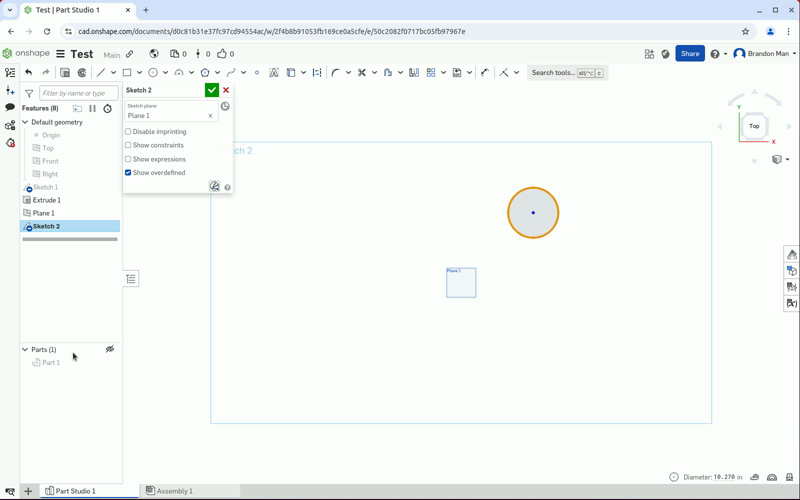
key(shift+e)
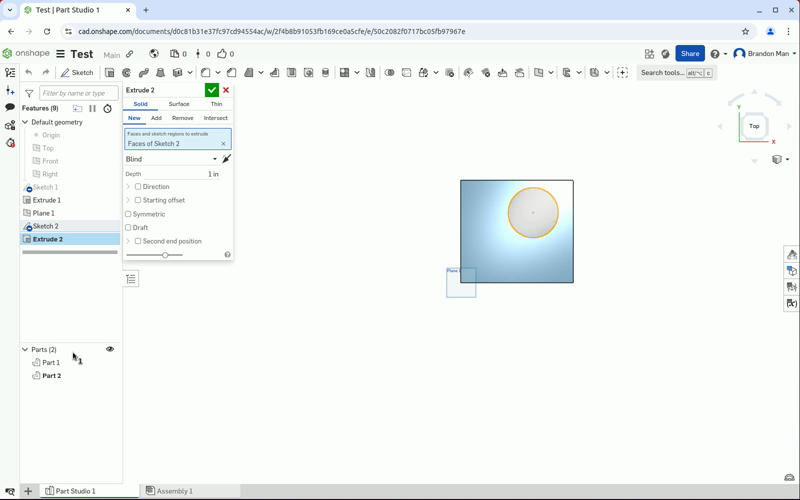
mouse_move(143, 106)
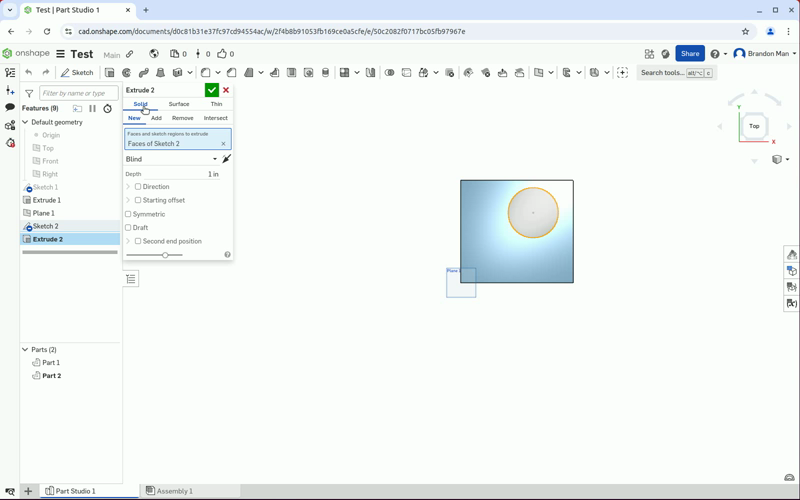
click(143, 106)
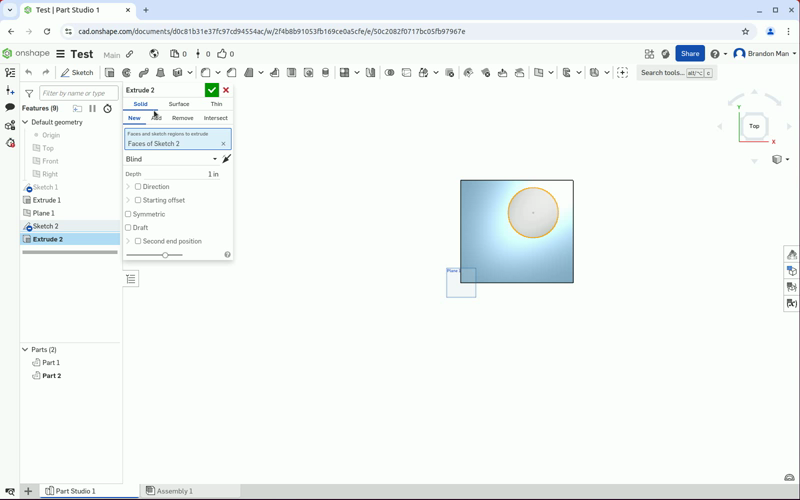
mouse_move(186, 120)
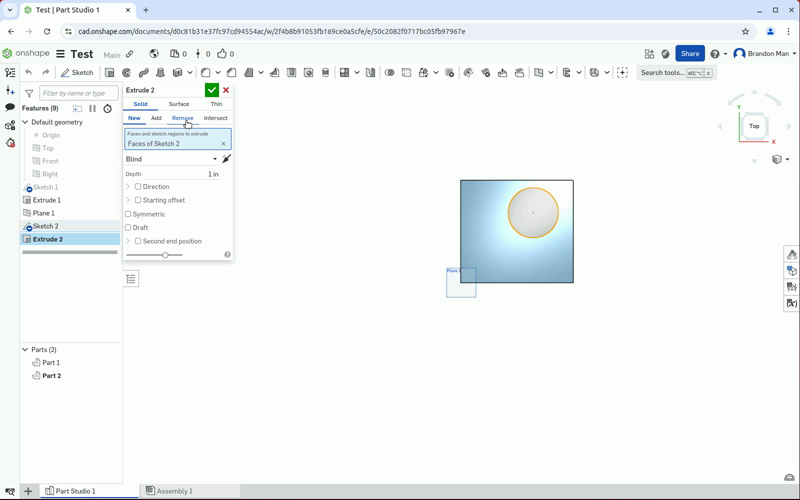
click(186, 120)
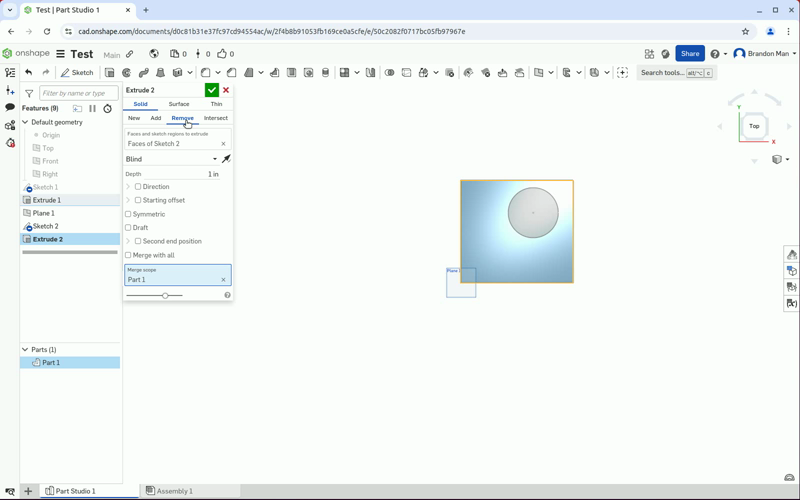
key(tab, 4)
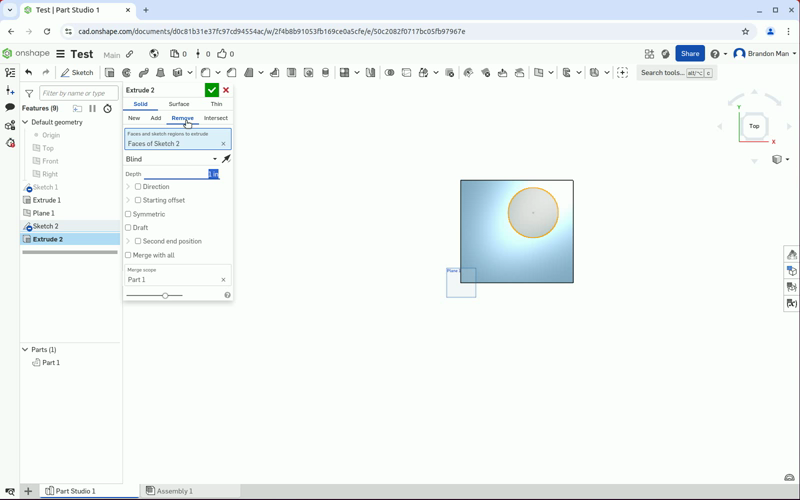
text(8.184)
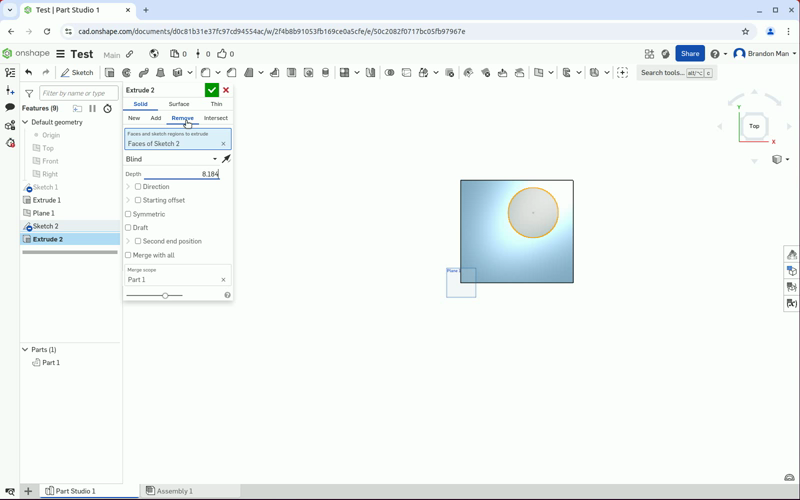
key(tab, 6)
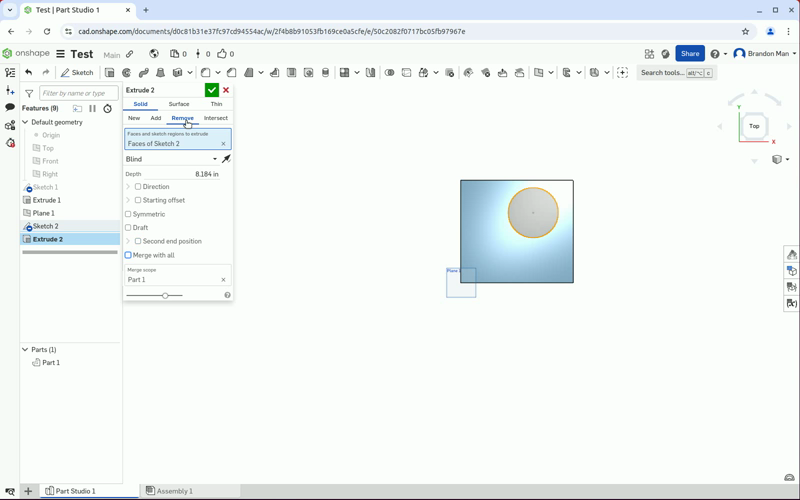
key(space)
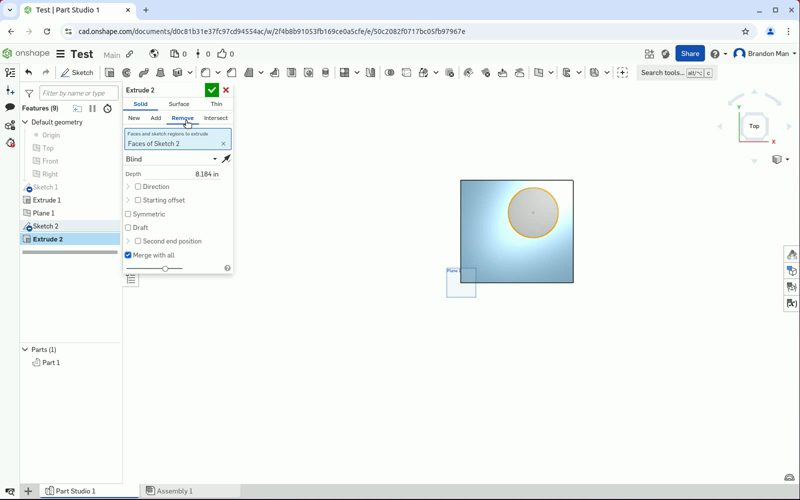
key(enter)
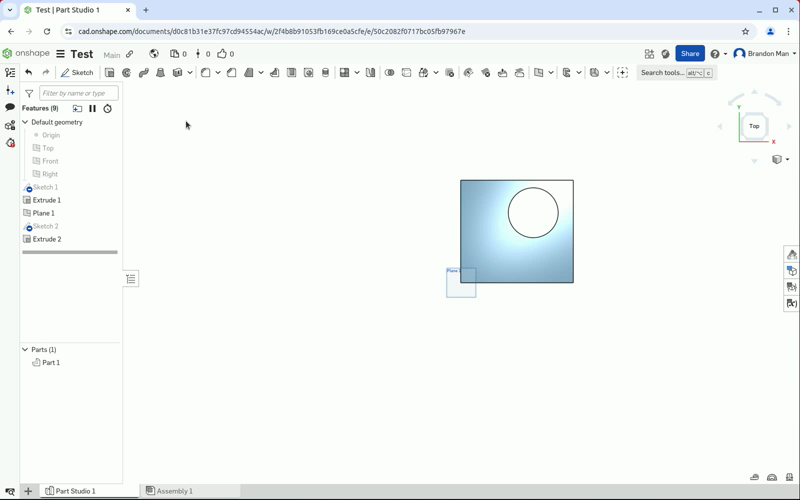
key(shift+h)
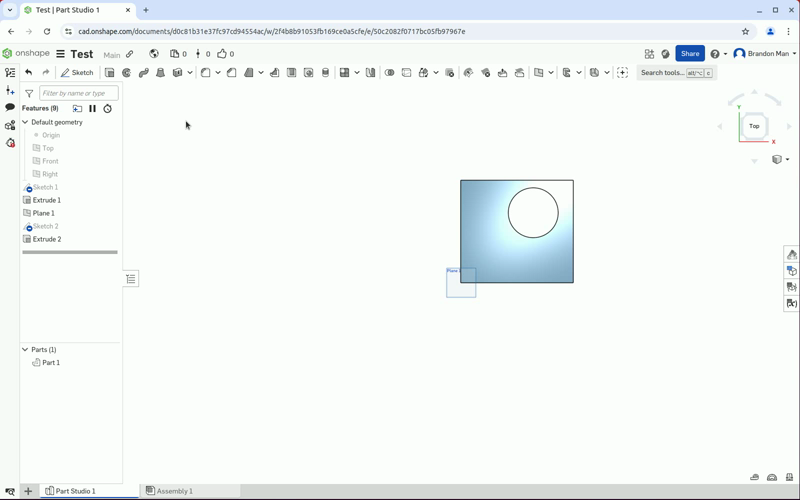
key(shift+h)
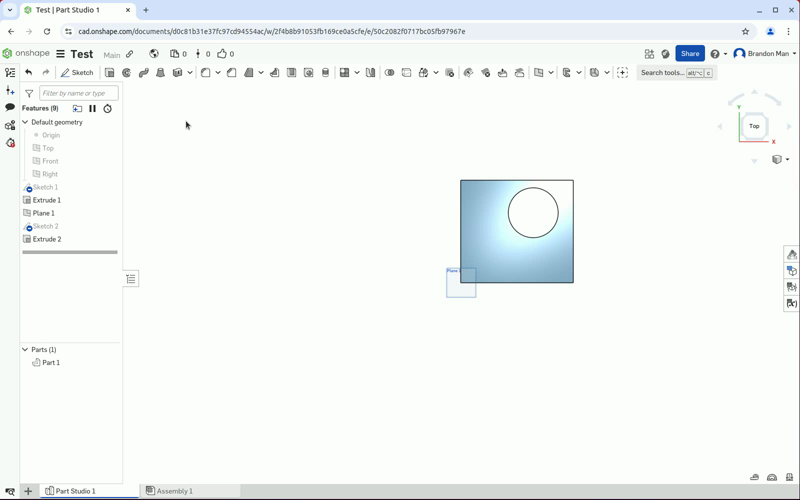
mouse_move(73, 189)
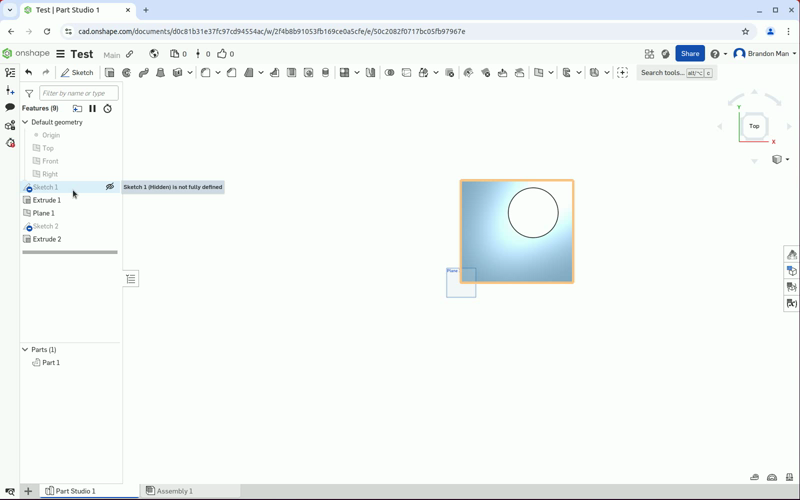
click(73, 189)
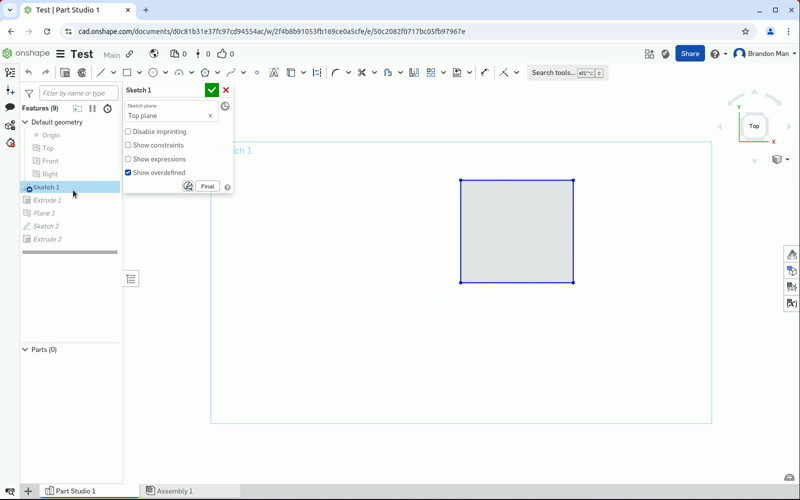
mouse_move(229, 92)
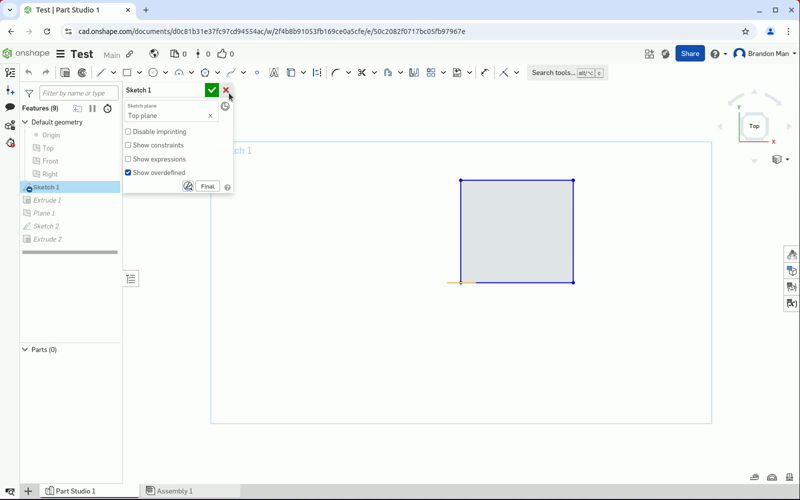
click(229, 92)
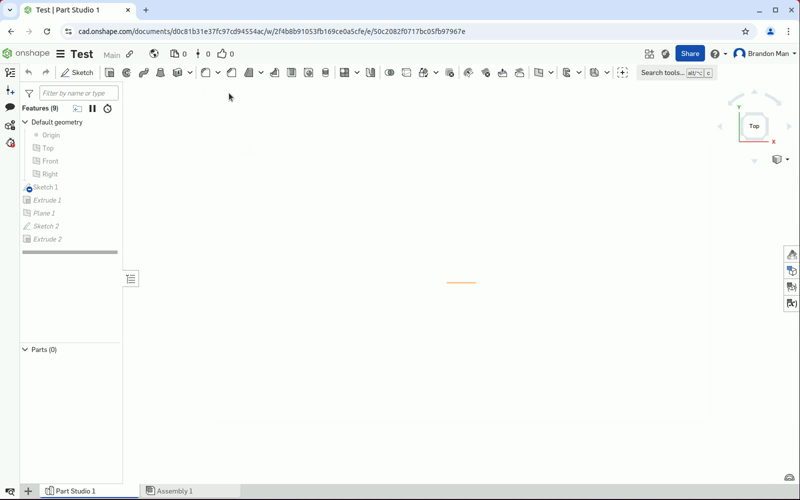
key(shift+s)
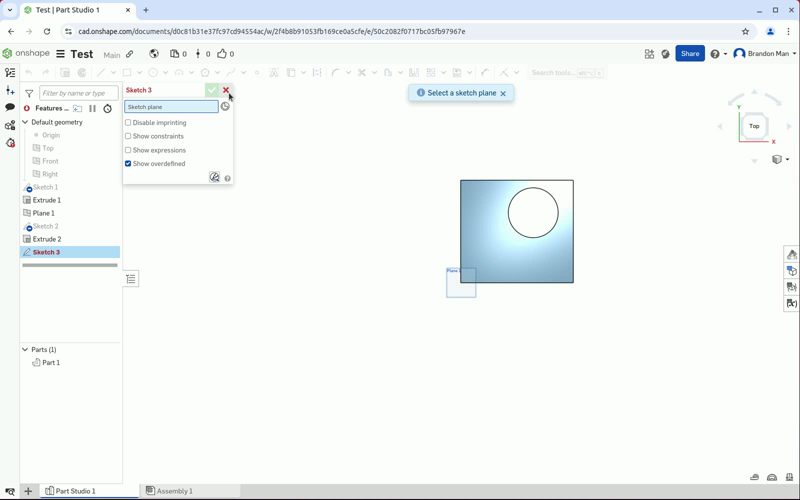
mouse_move(73, 215)
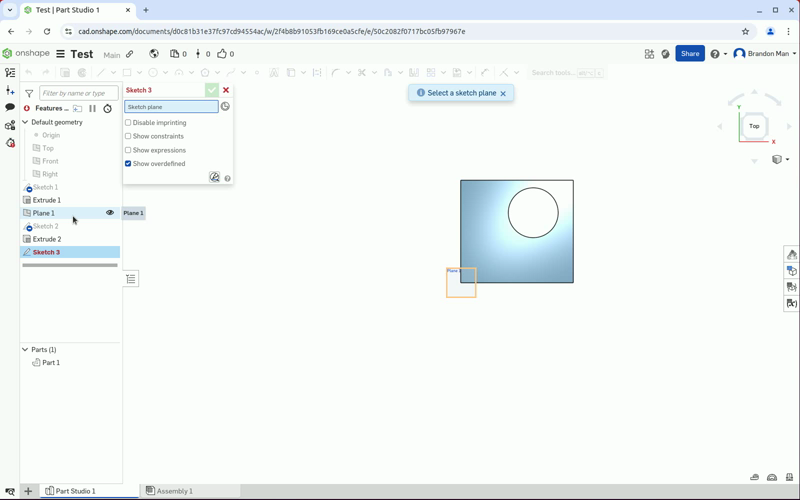
click(73, 215)
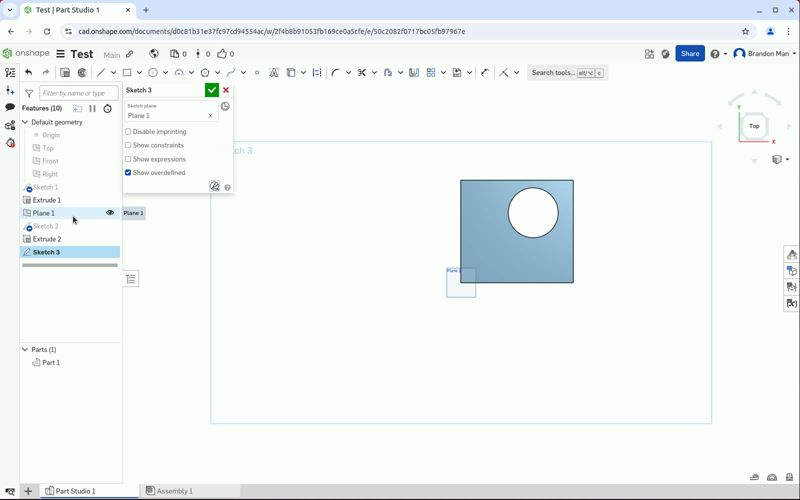
mouse_move(73, 352)
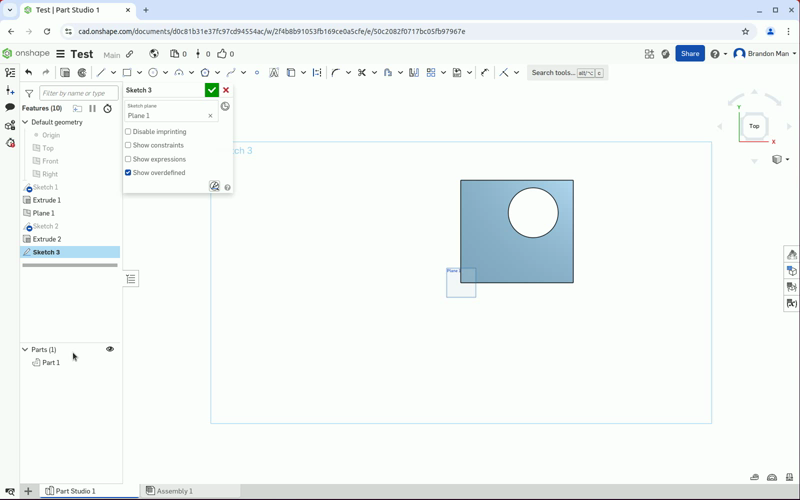
key(y)
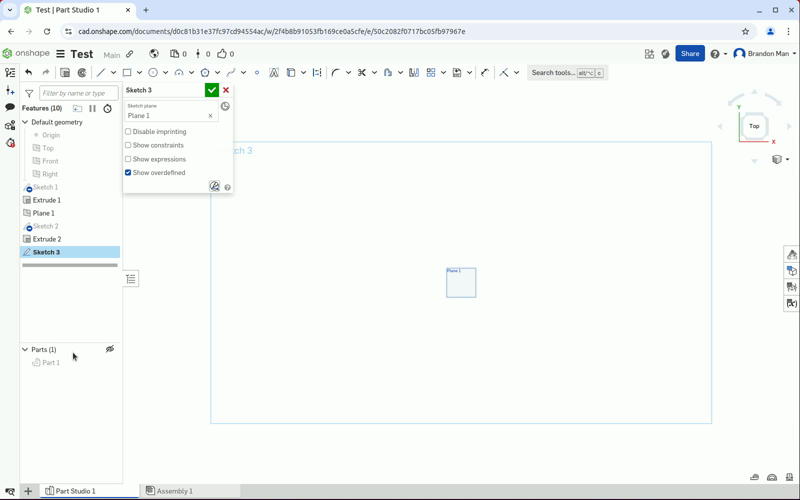
key(a)
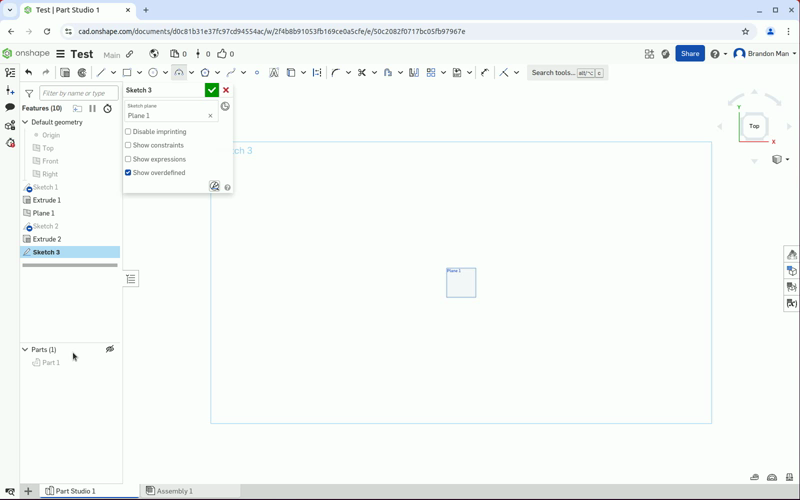
key_down(shift)
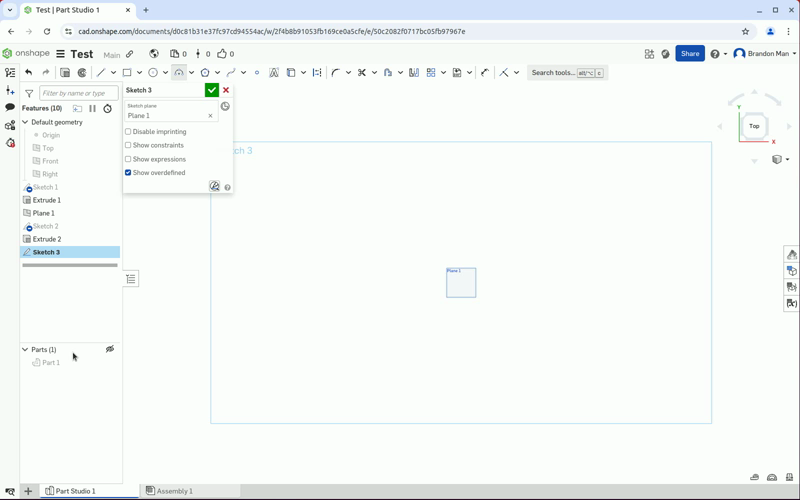
mouse_move(474, 240)
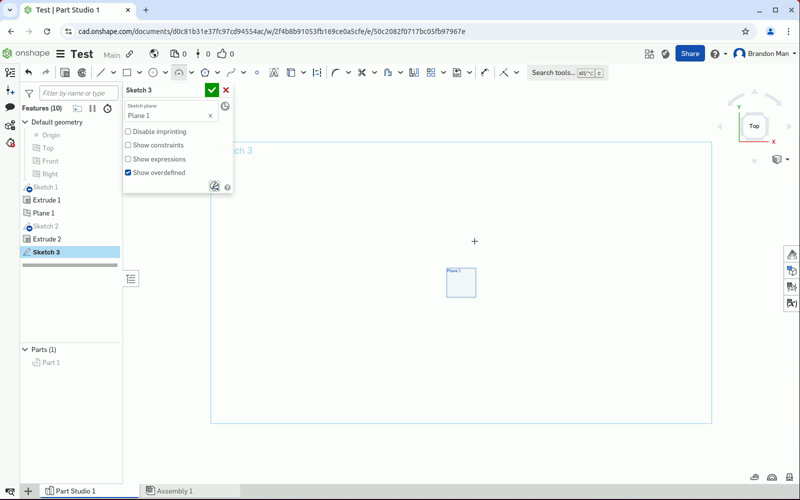
click(474, 240)
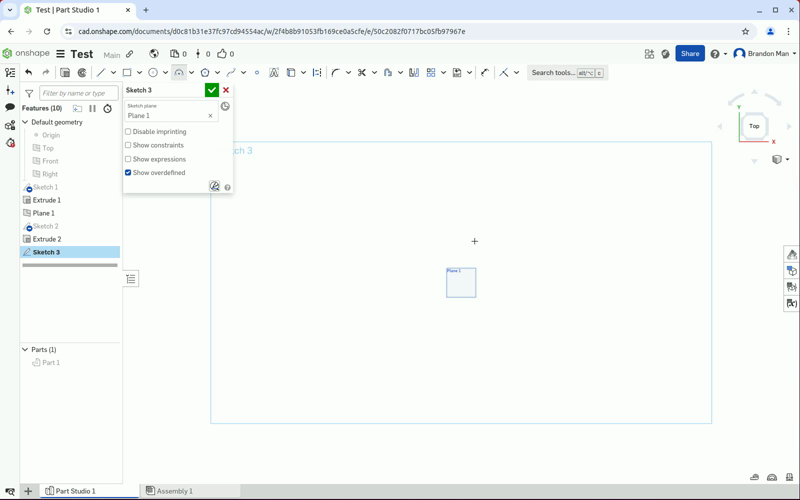
key_up(shift)
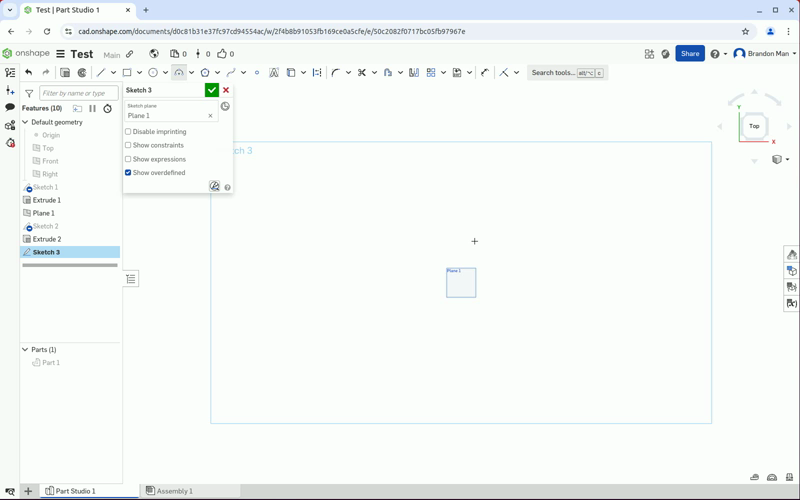
key_down(shift)
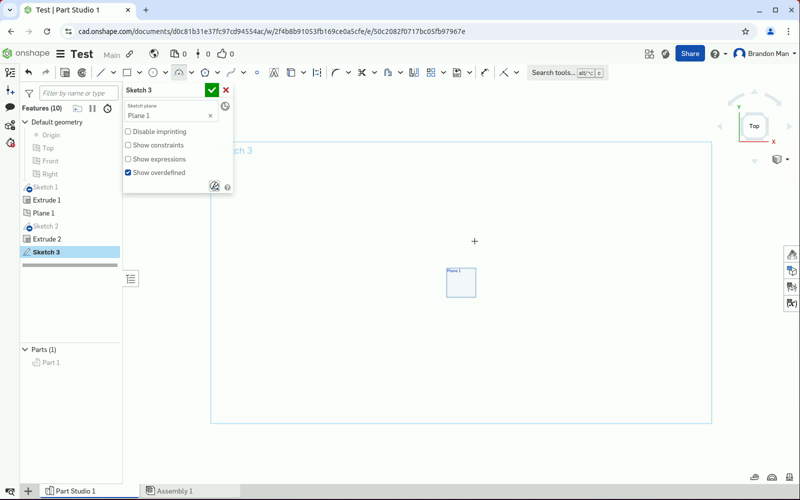
mouse_move(500, 241)
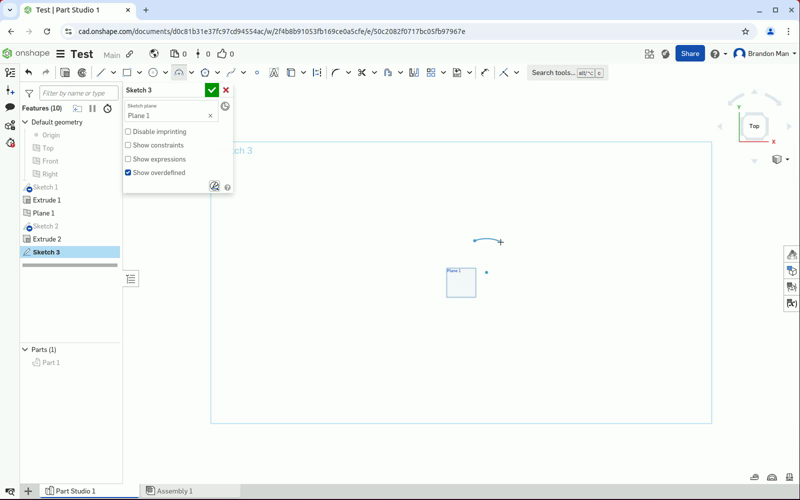
click(500, 241)
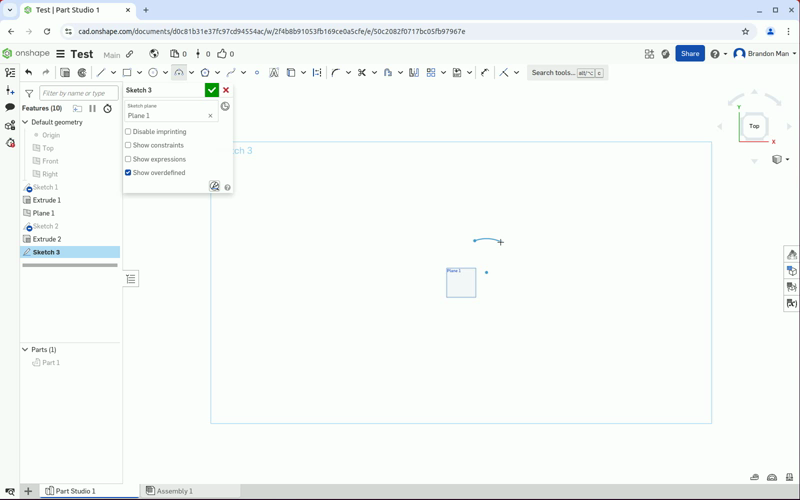
mouse_move(486, 260)
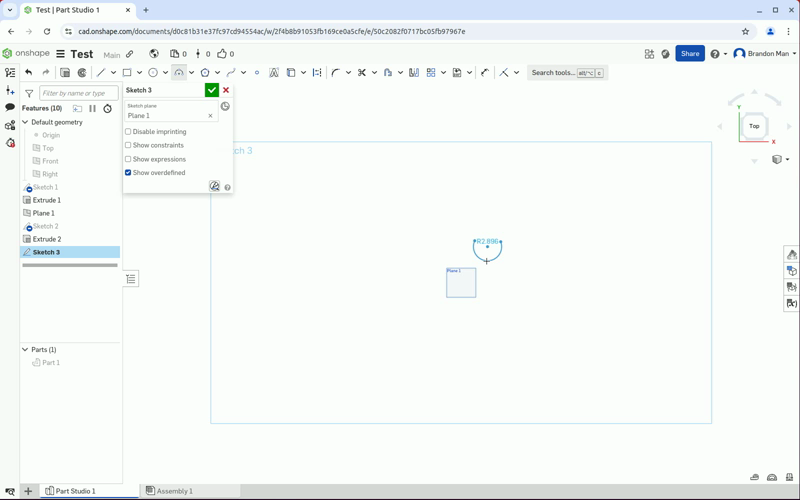
click(486, 260)
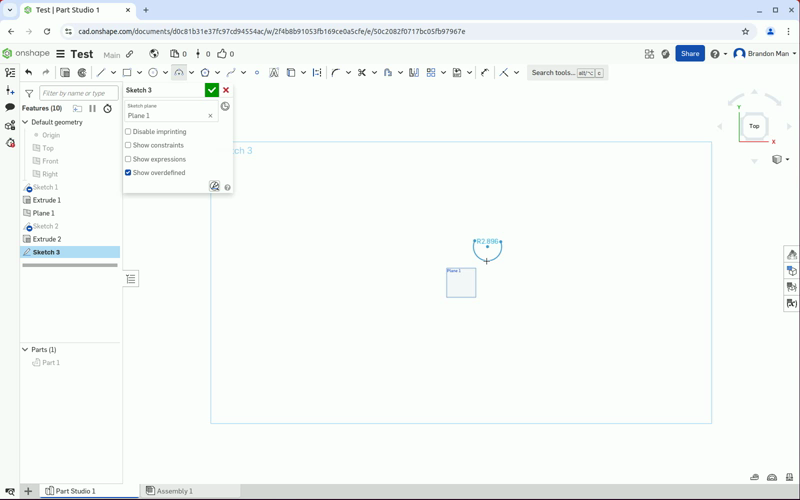
key_up(shift)
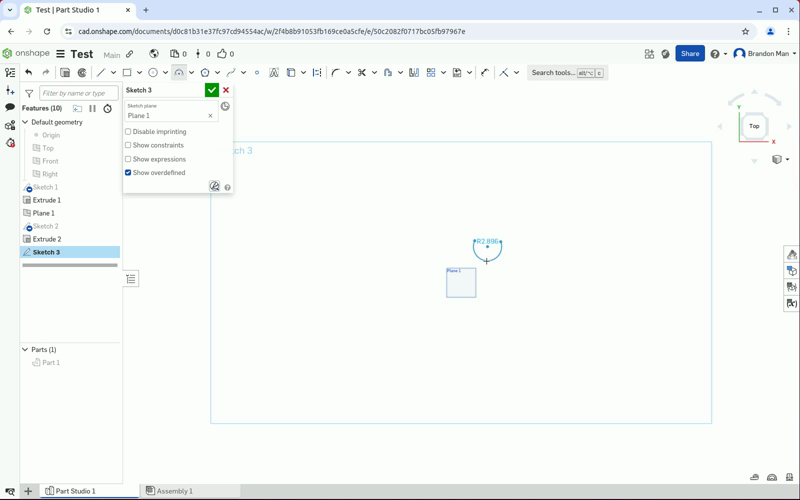
key(esc)
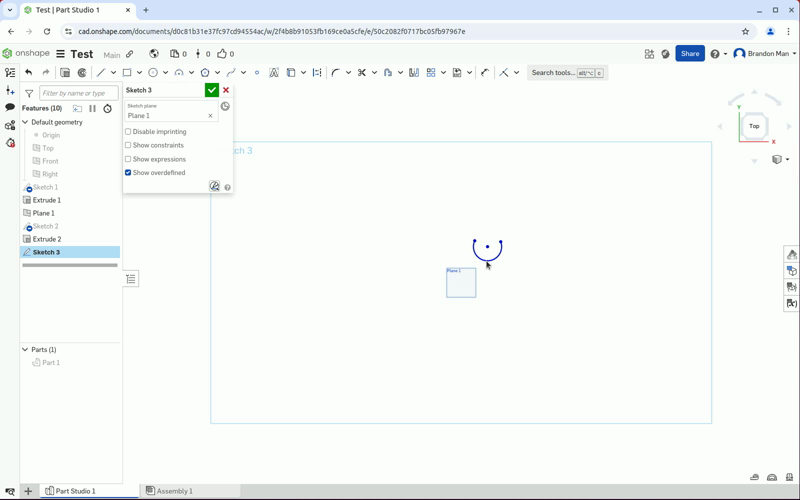
key(l)
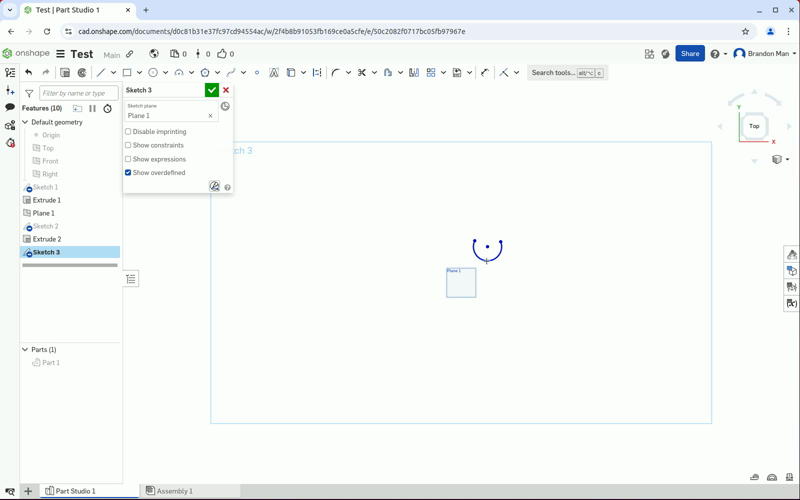
mouse_move(500, 241)
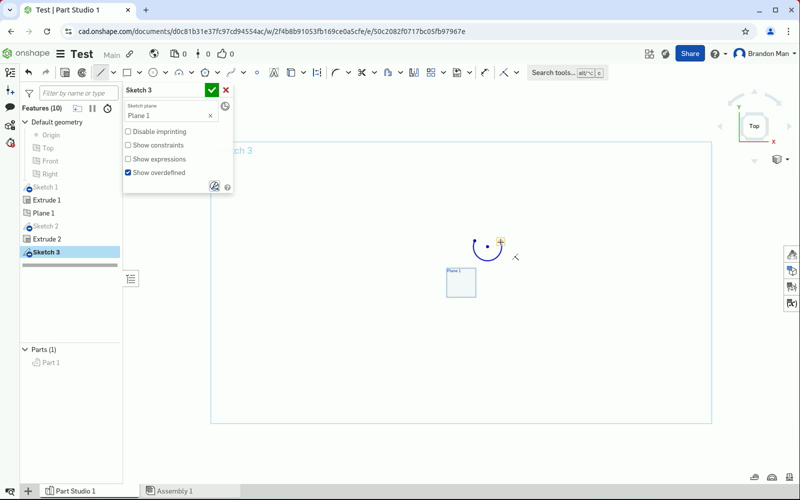
click(500, 241)
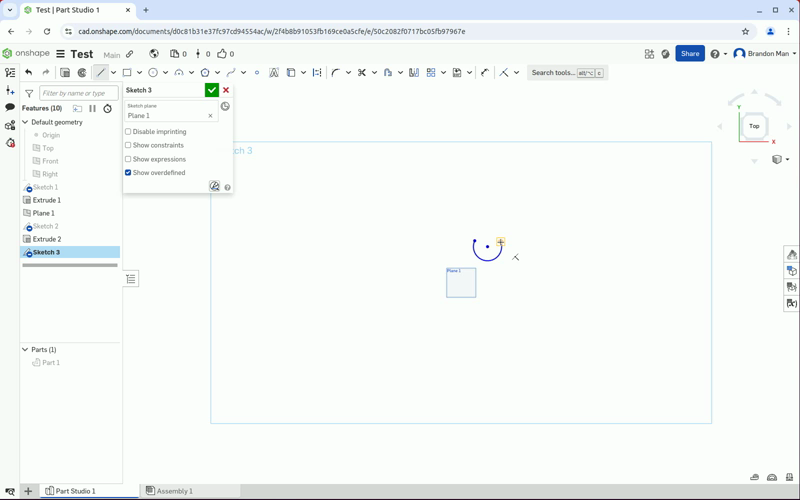
mouse_move(530, 241)
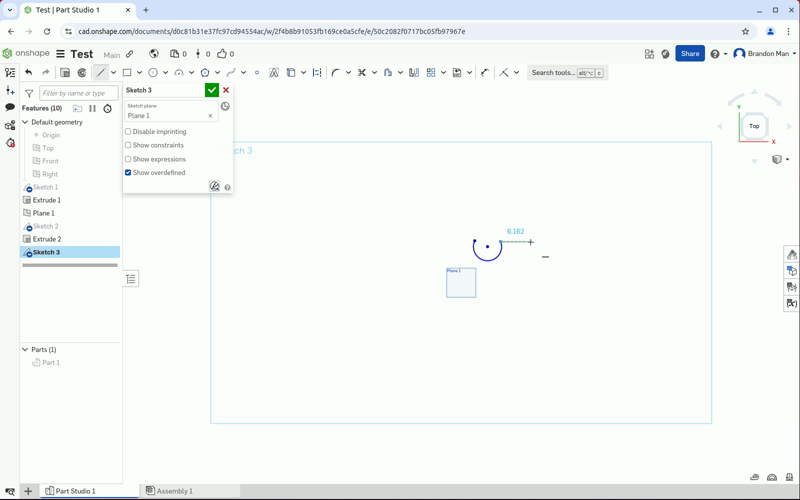
key_down(shift)
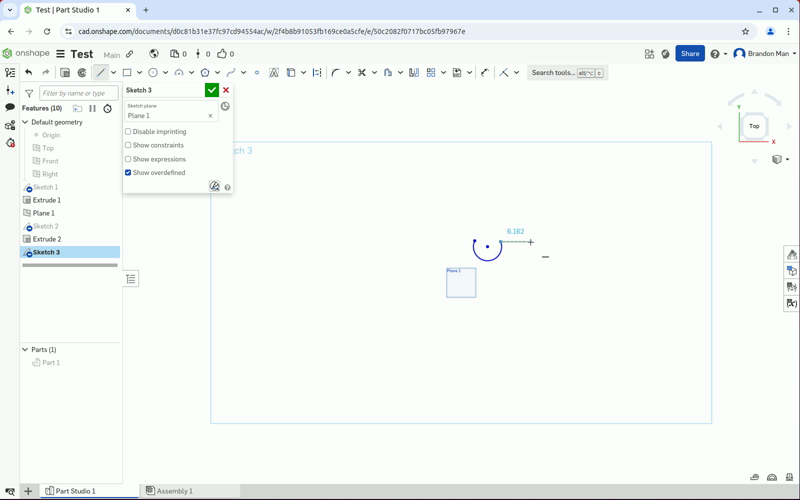
mouse_move(474, 240)
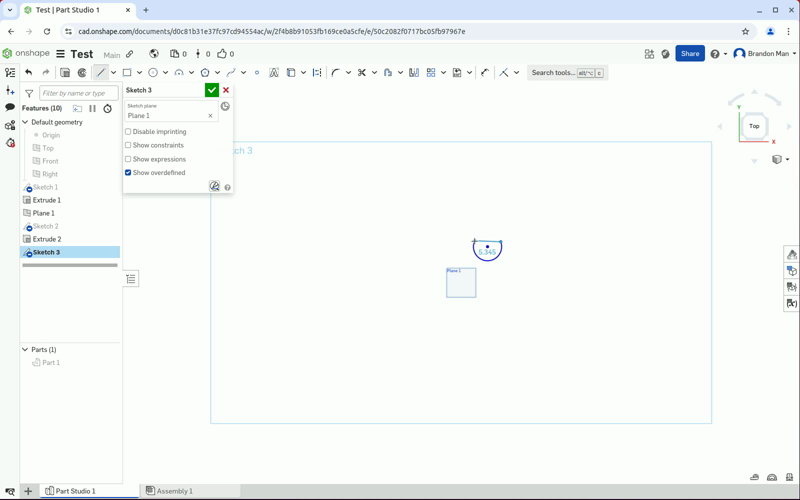
key_up(shift)
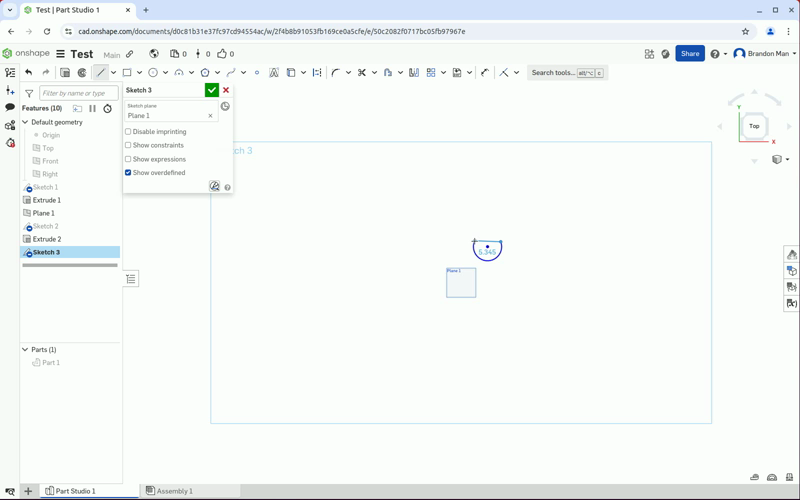
click(474, 240)
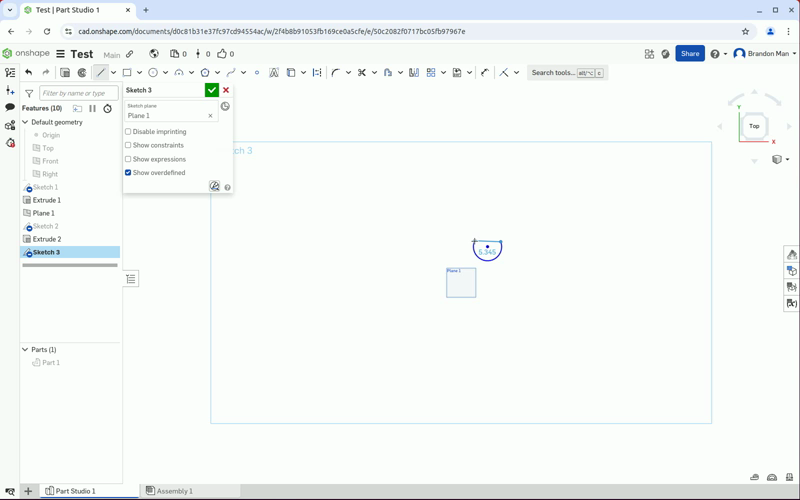
key(esc)
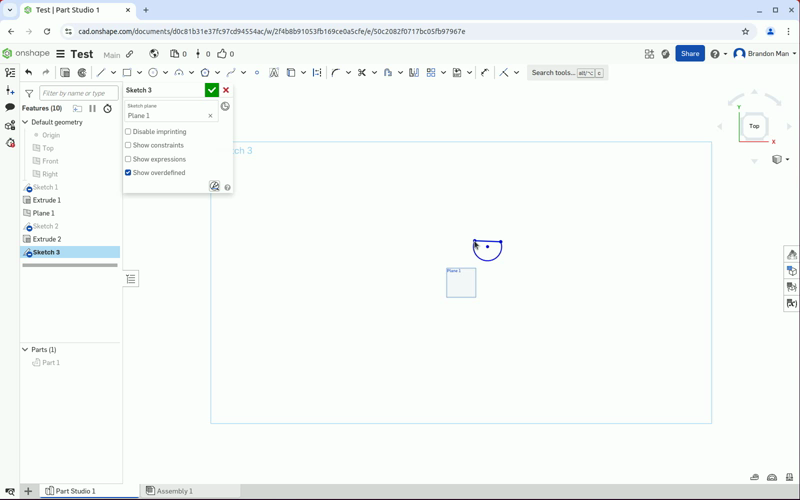
mouse_move(493, 242)
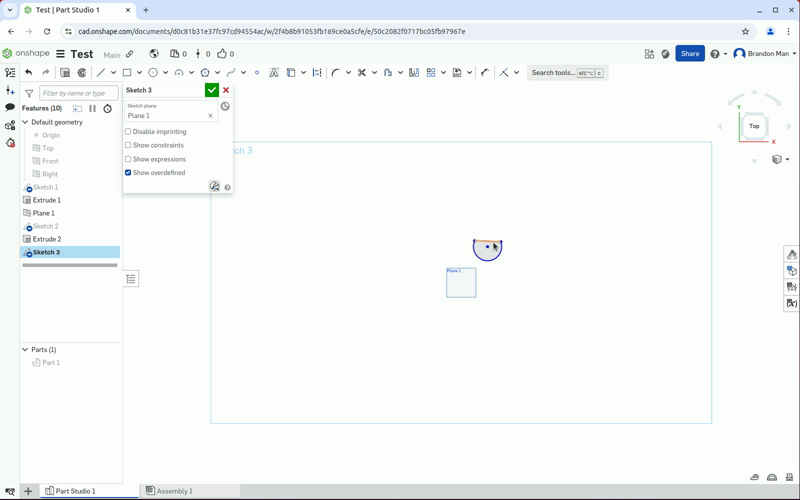
scroll(6)
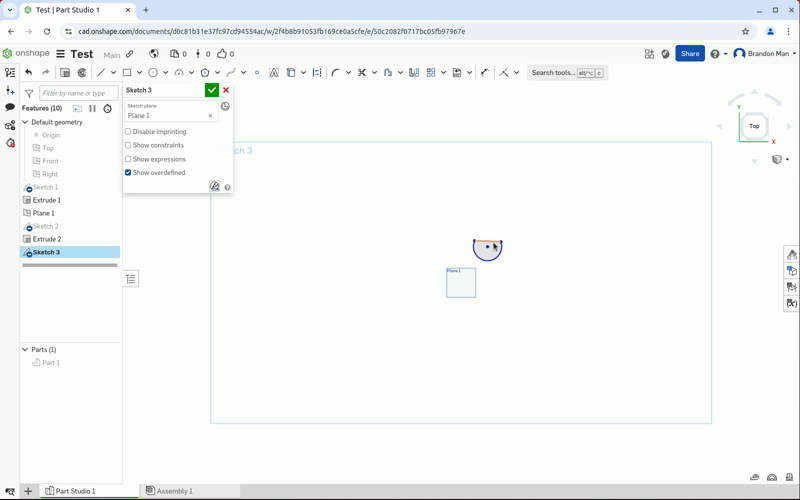
scroll(6)
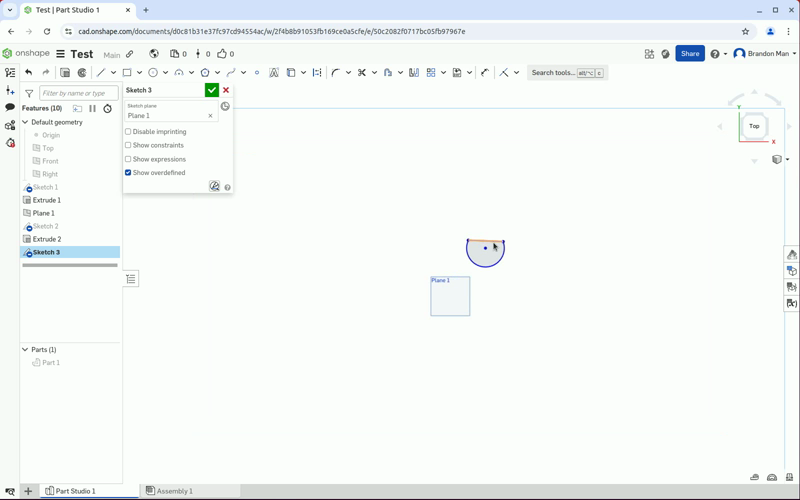
scroll(6)
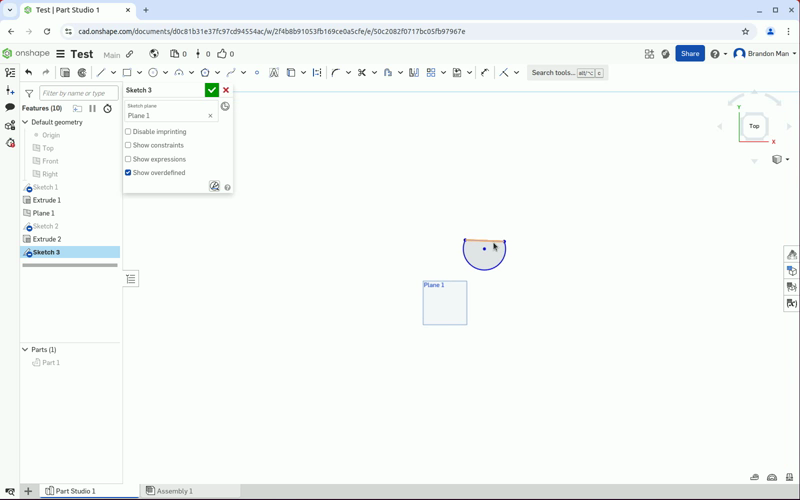
scroll(6)
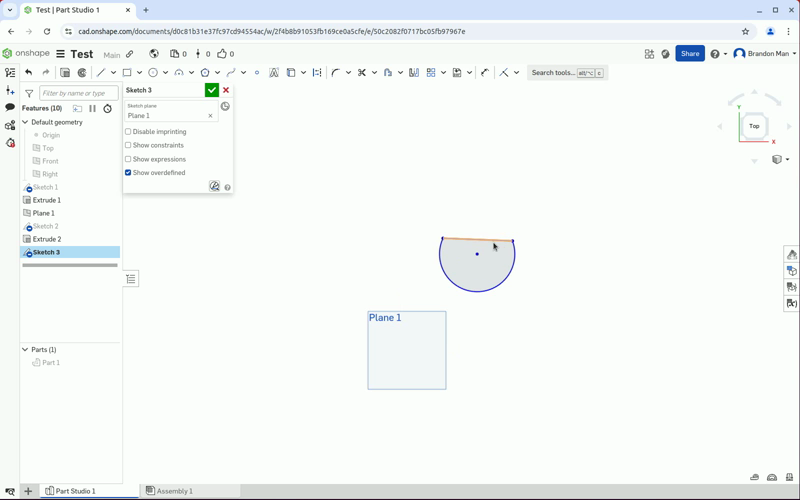
scroll(6)
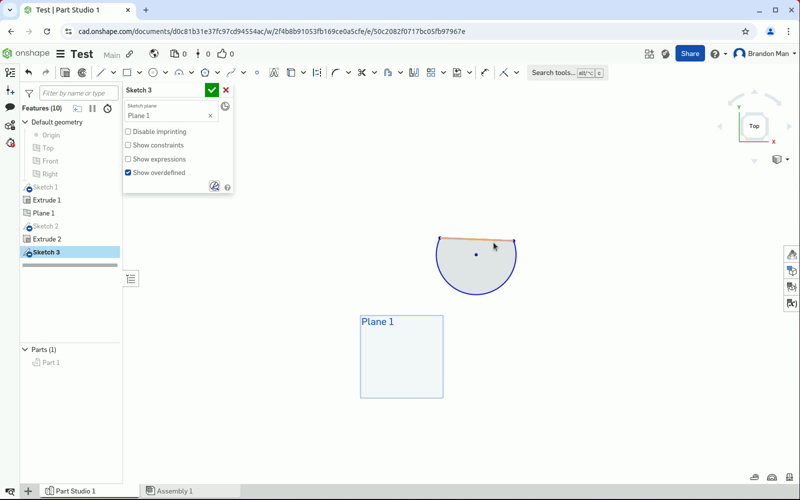
scroll(6)
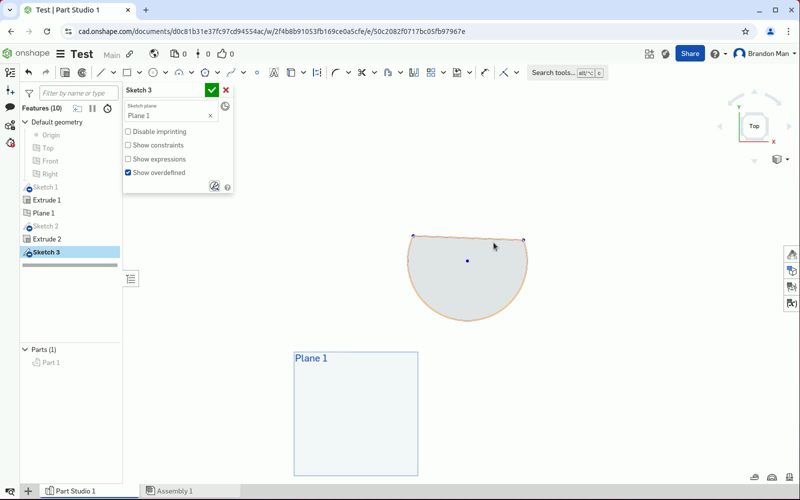
scroll(6)
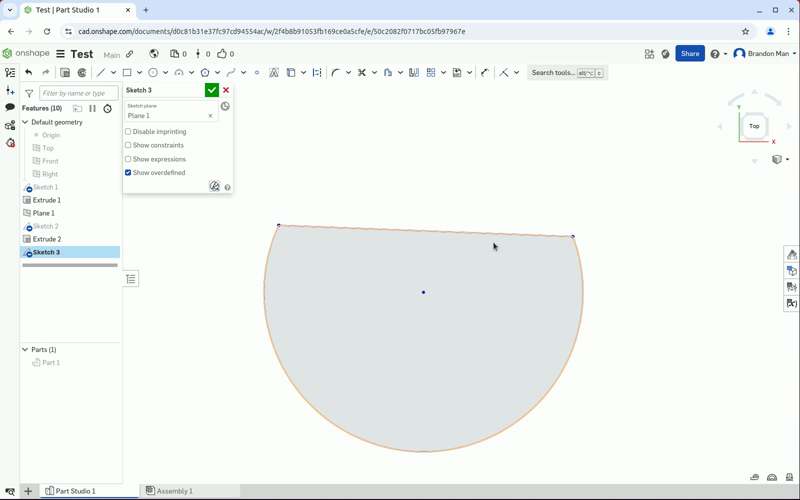
click(493, 242)
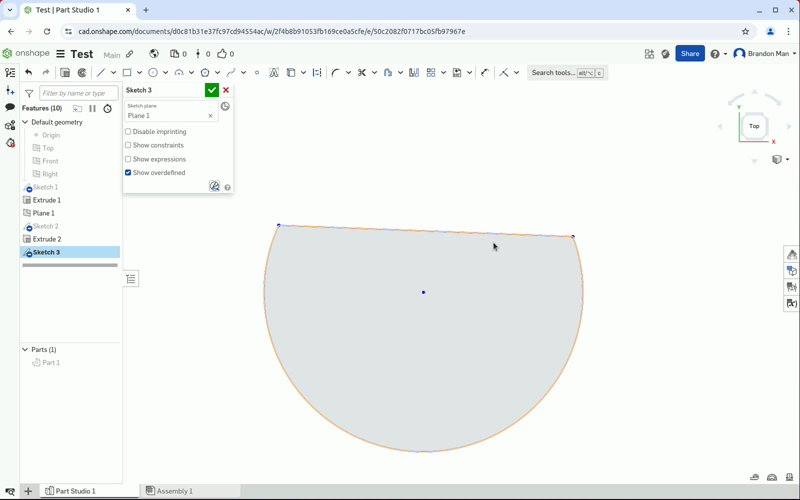
scroll(-6)
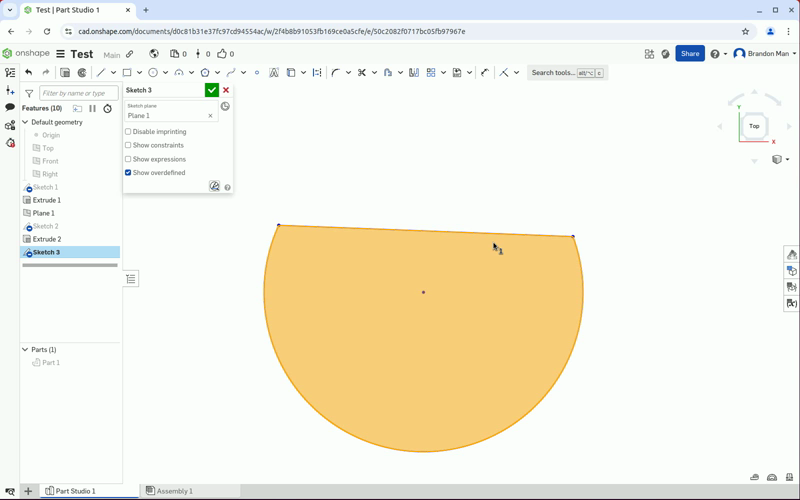
scroll(-6)
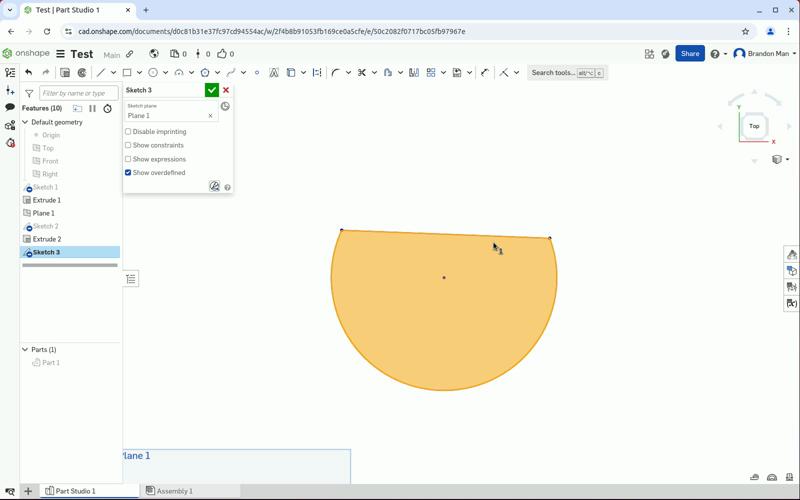
scroll(-6)
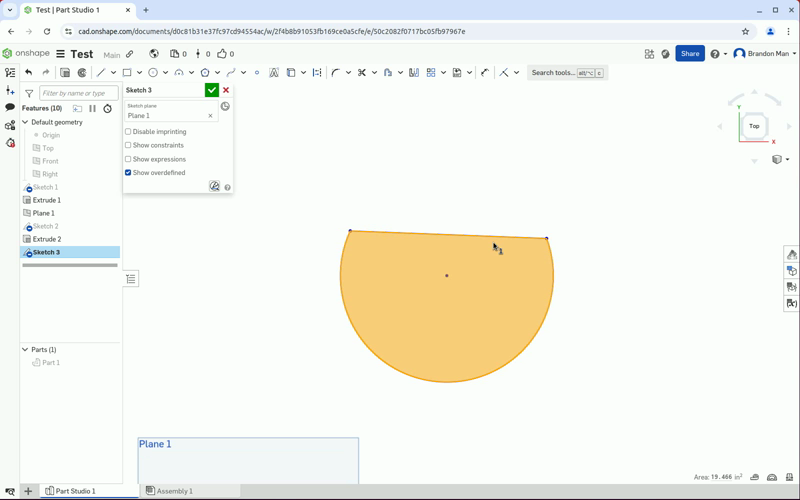
scroll(-6)
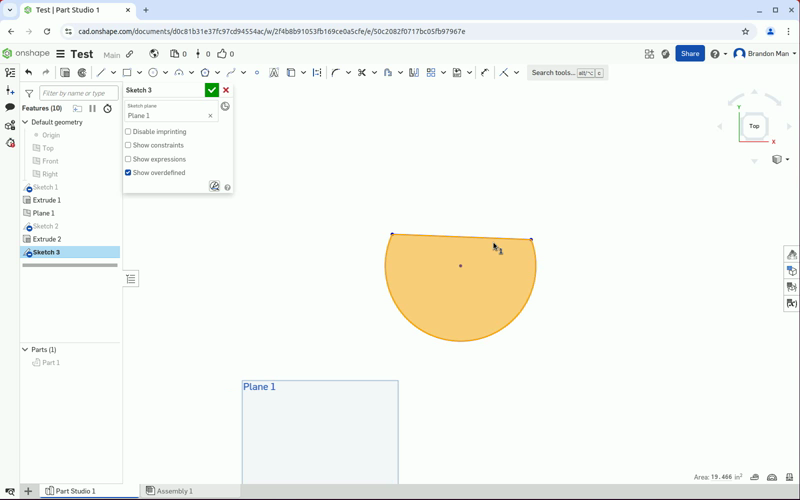
scroll(-6)
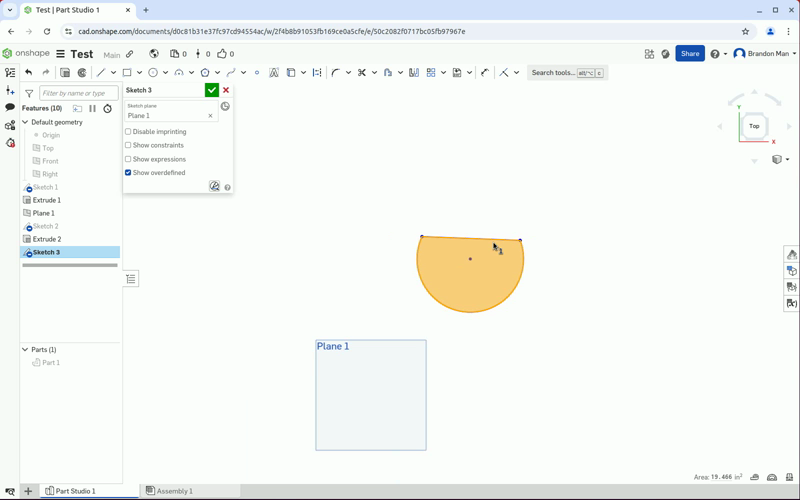
scroll(-6)
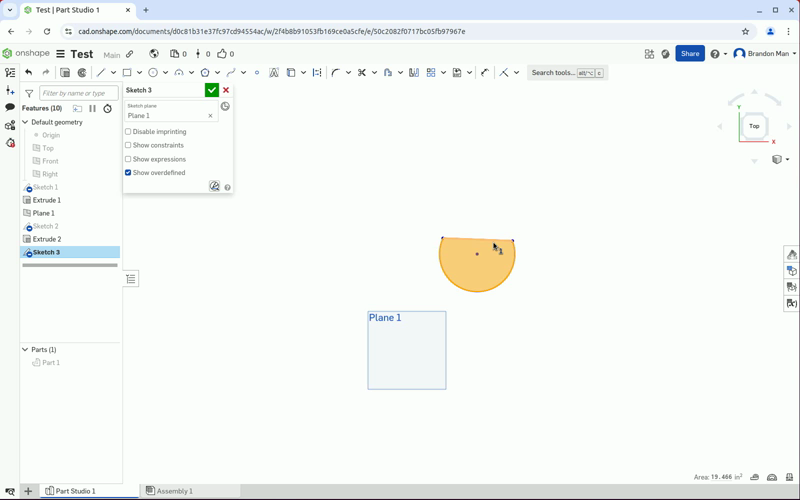
scroll(-6)
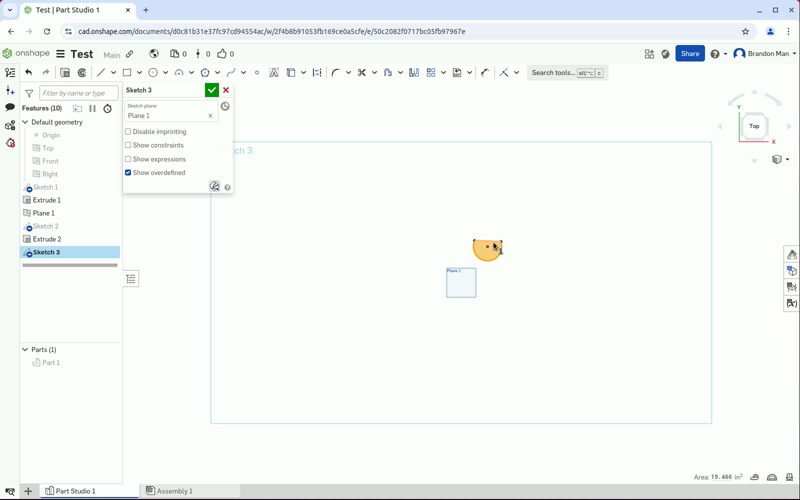
mouse_move(73, 352)
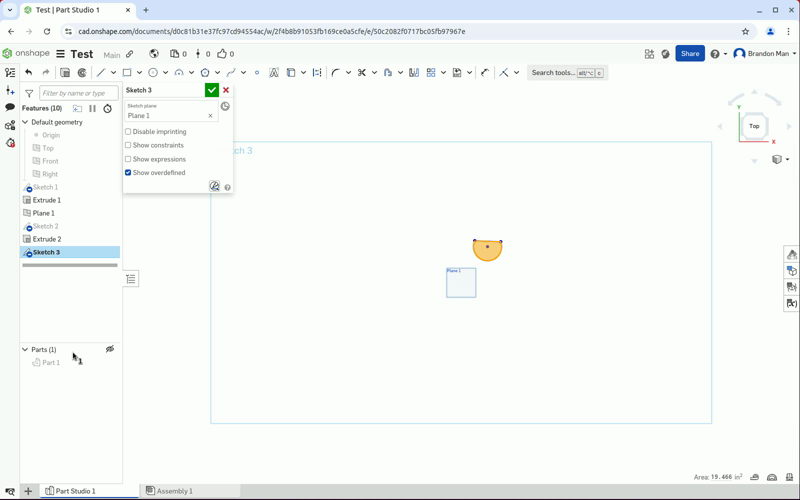
key(shift+y)
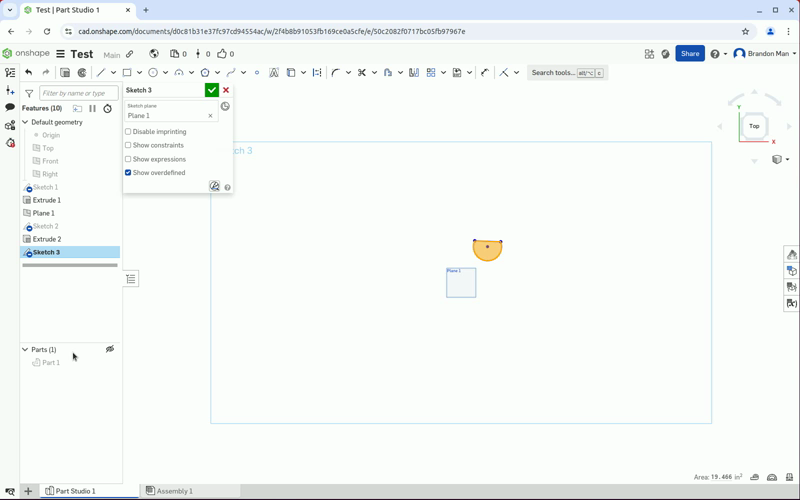
key(shift+e)
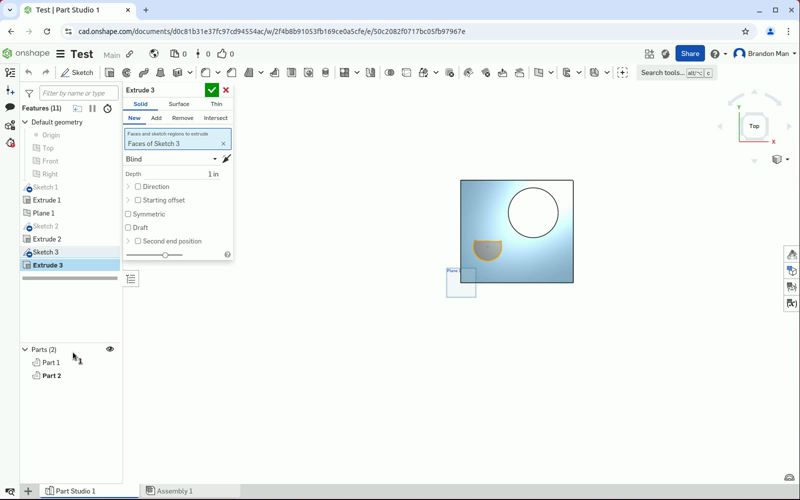
mouse_move(143, 106)
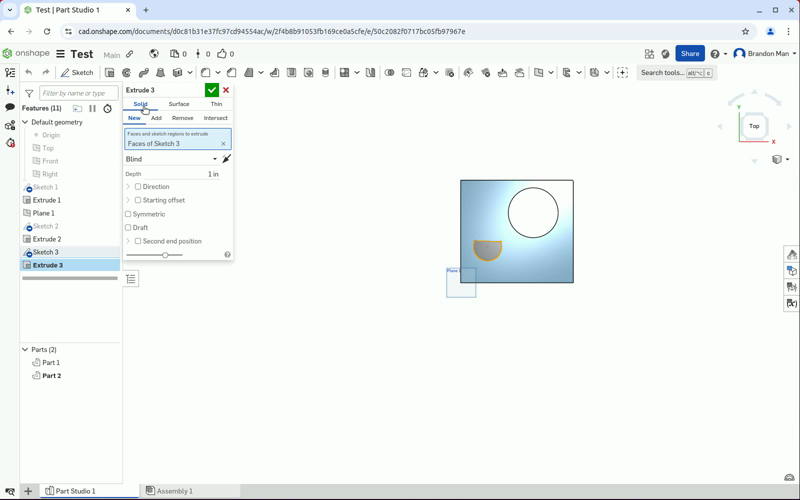
click(143, 106)
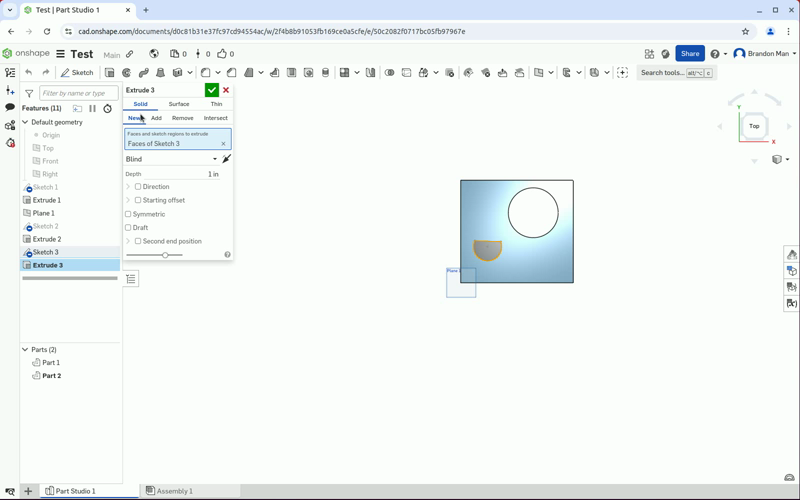
mouse_move(137, 120)
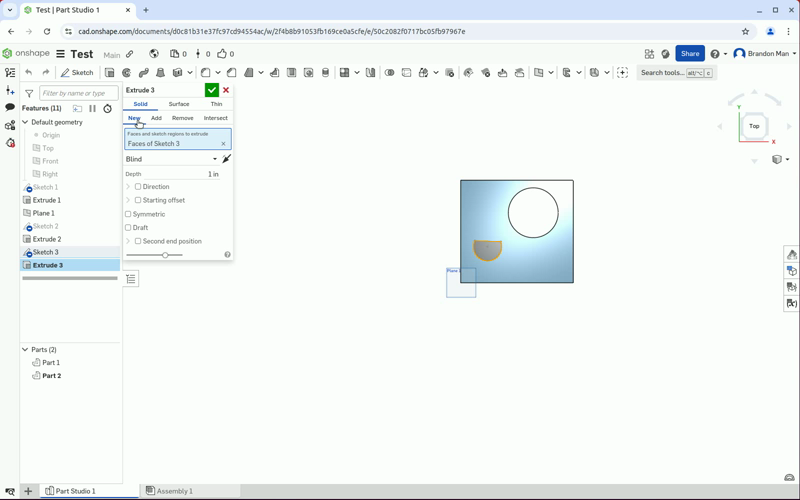
click(137, 120)
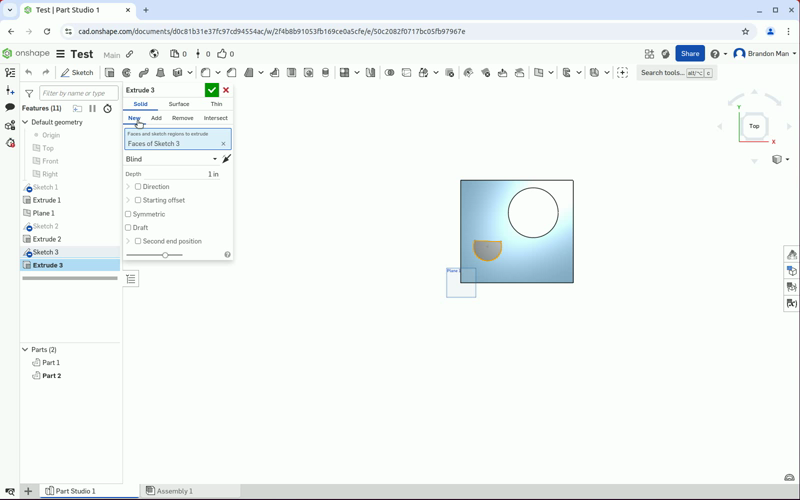
key(tab, 4)
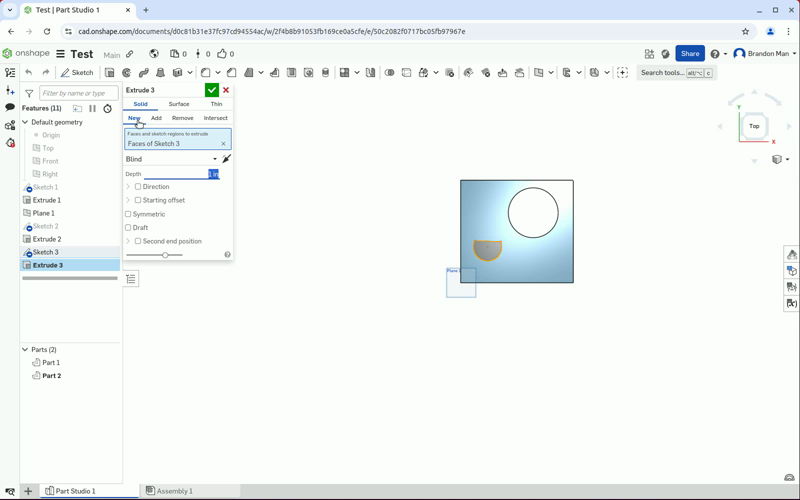
text(8.184)
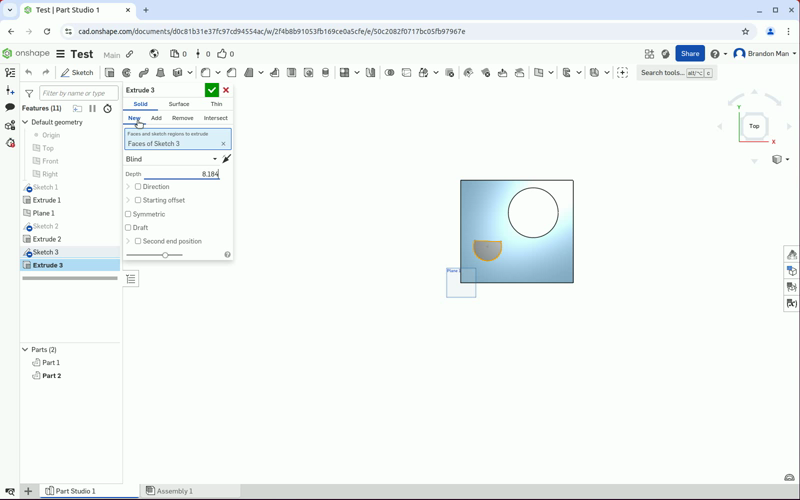
key(enter)
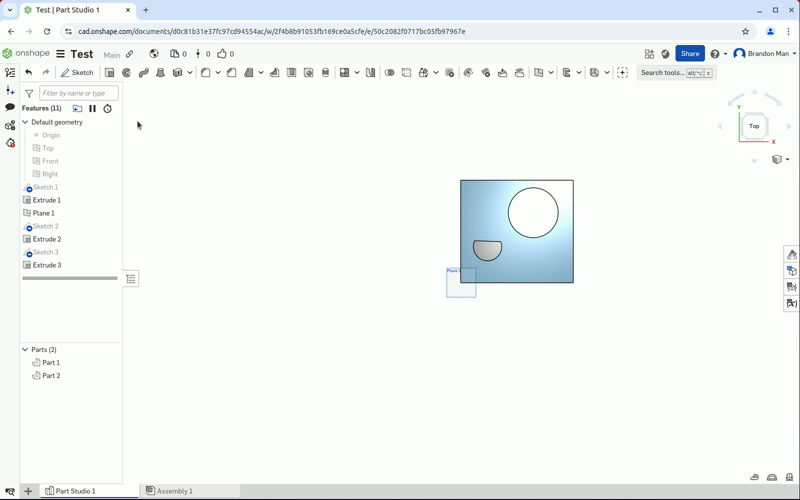
key(shift+h)
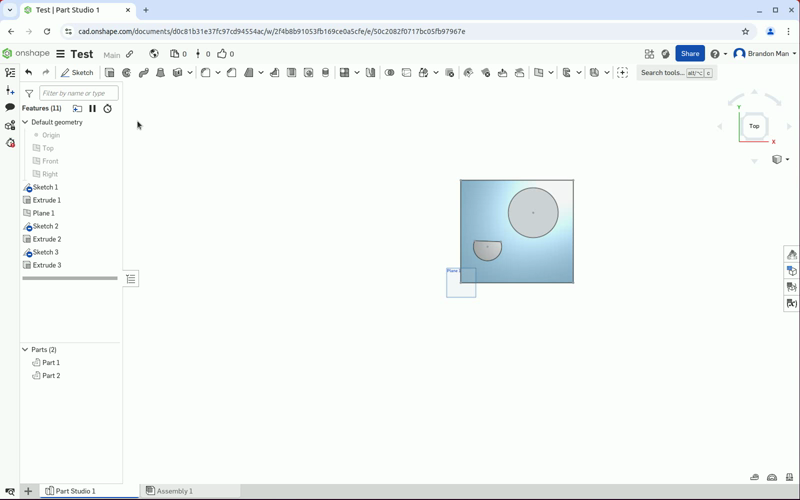
key(shift+h)
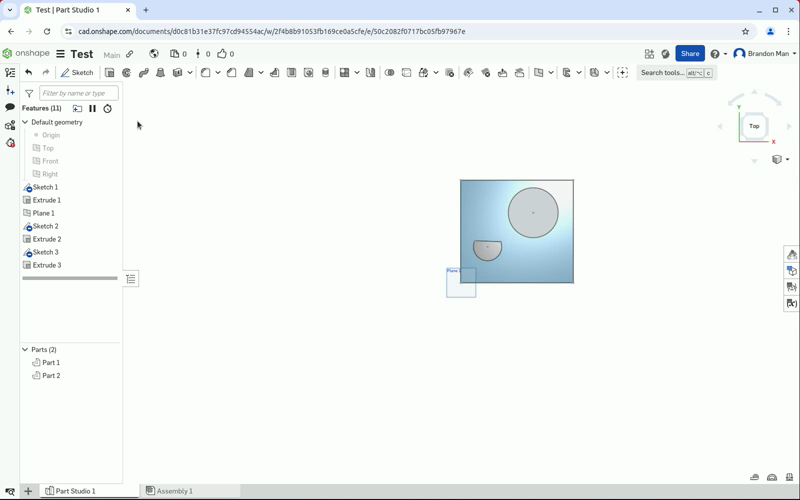
key(shift+7)
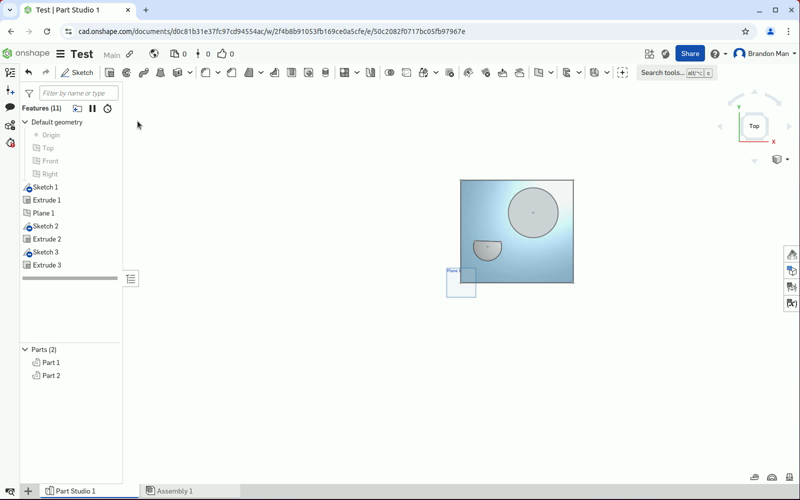
key(up, 3)
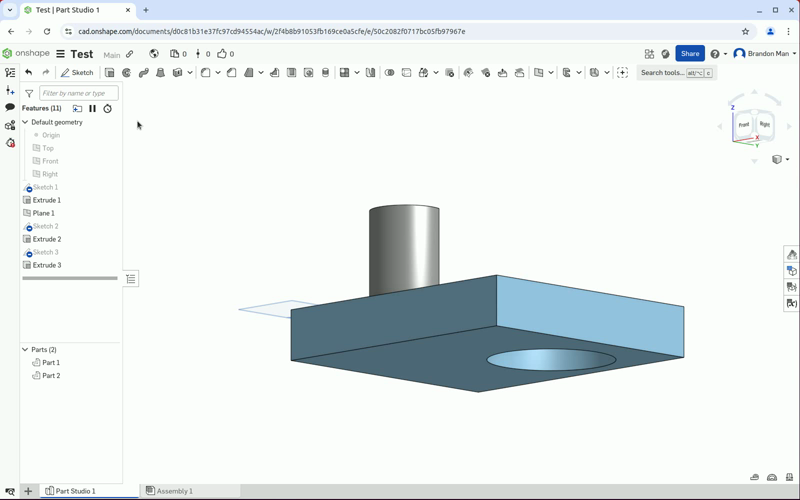
key(left, 3)
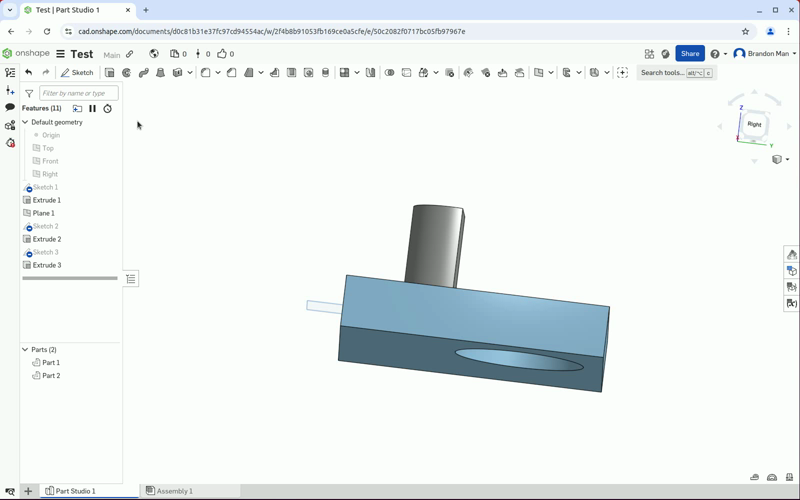
key(right, 3)
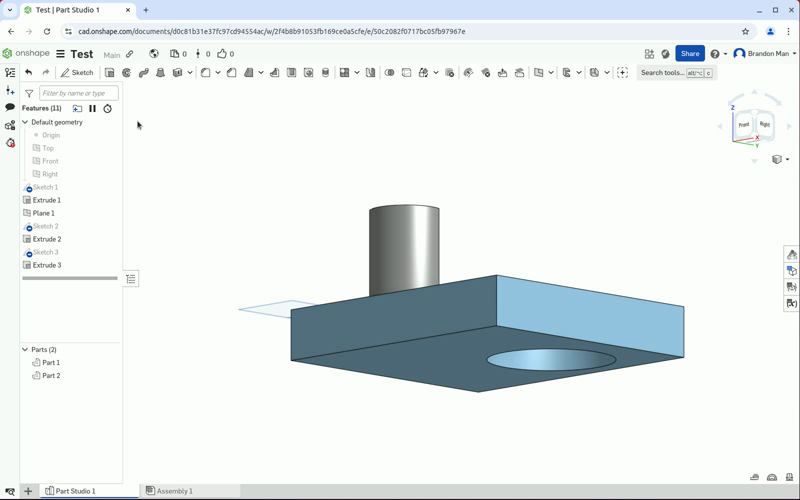
key(down, 3)
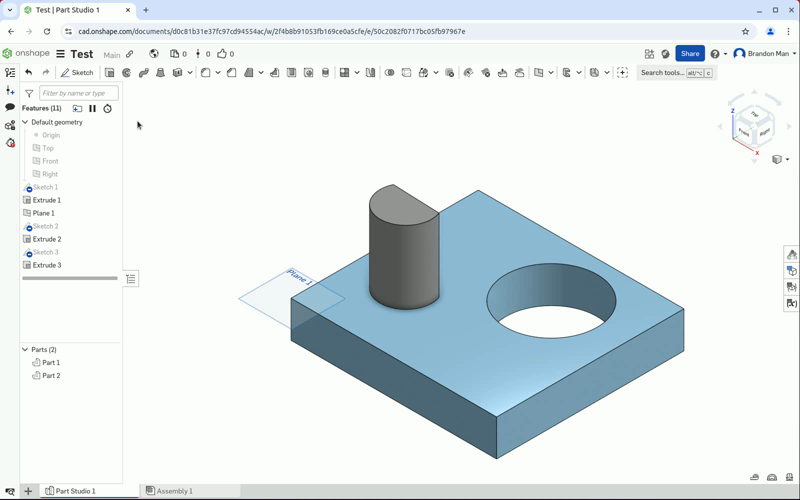
mouse_move(73, 189)
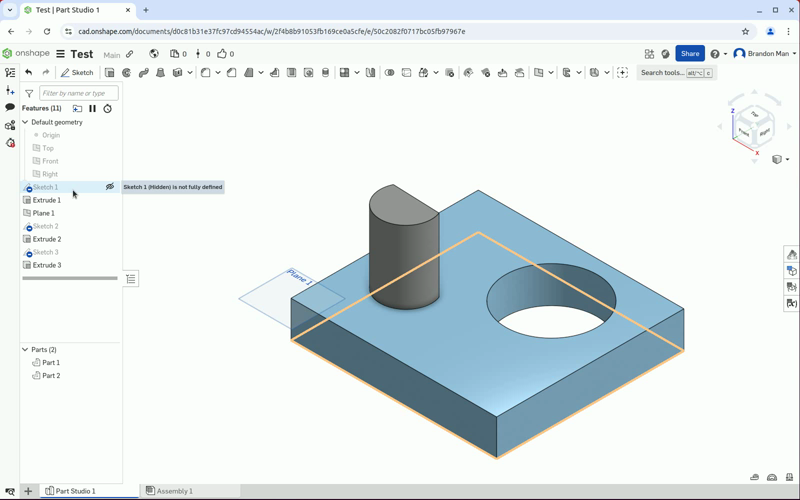
click(73, 189)